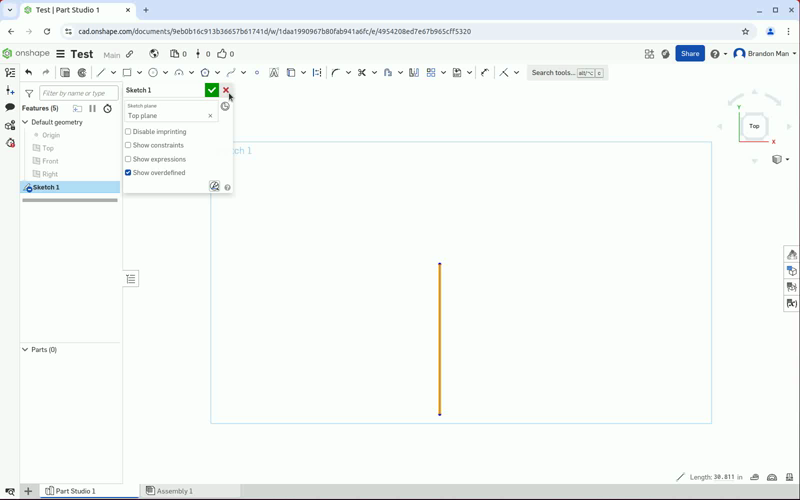
key(shift+h)
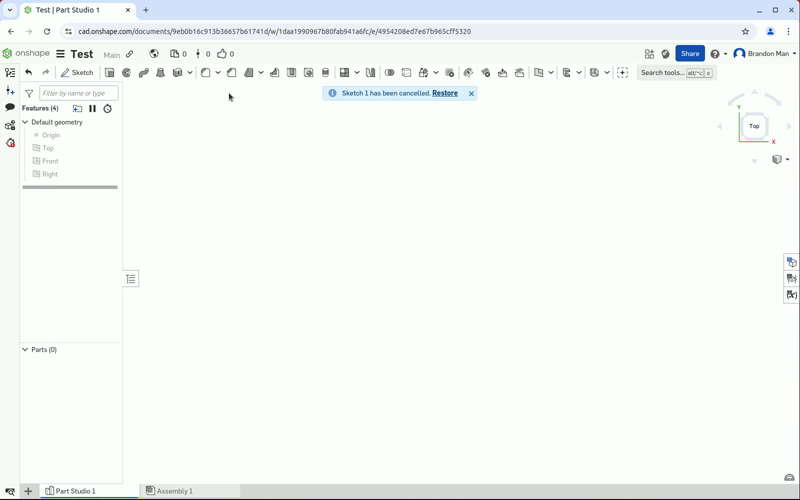
mouse_move(73, 352)
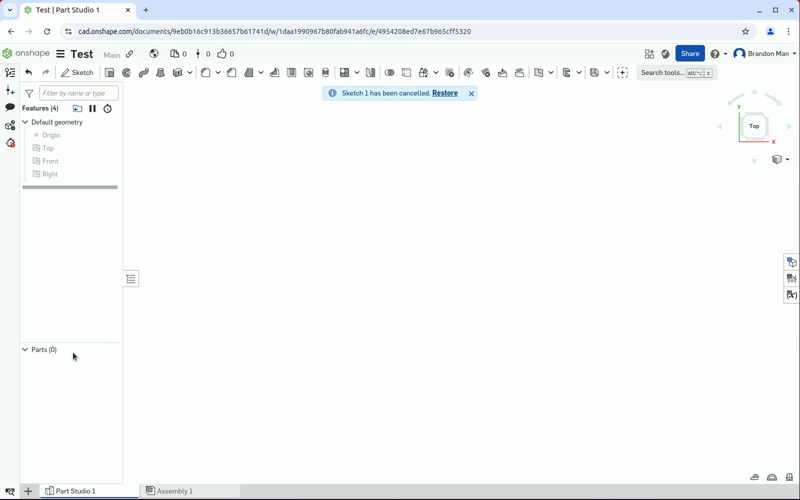
key(y)
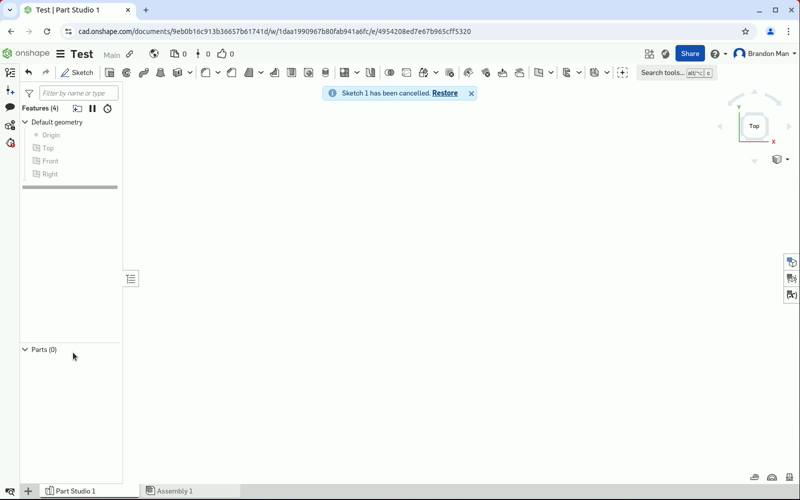
key(shift+p)
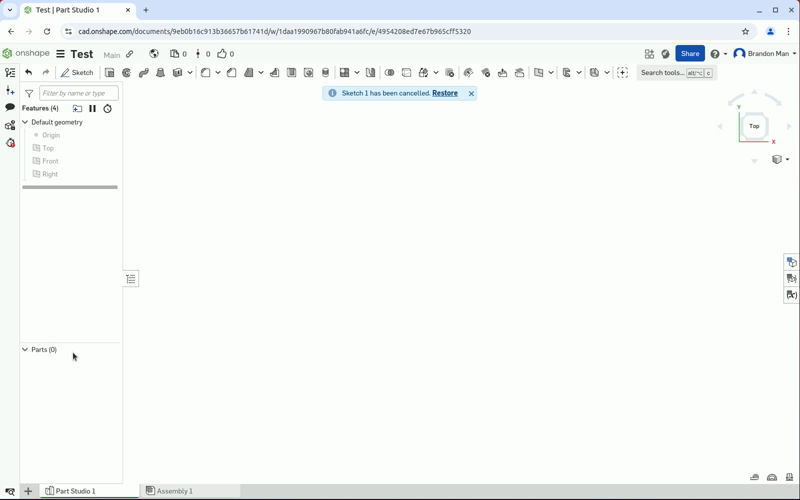
key(space)
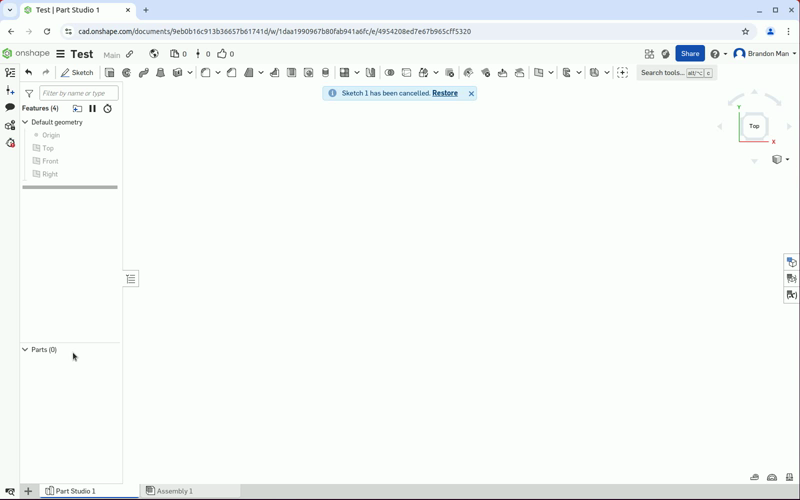
key_down(shift)
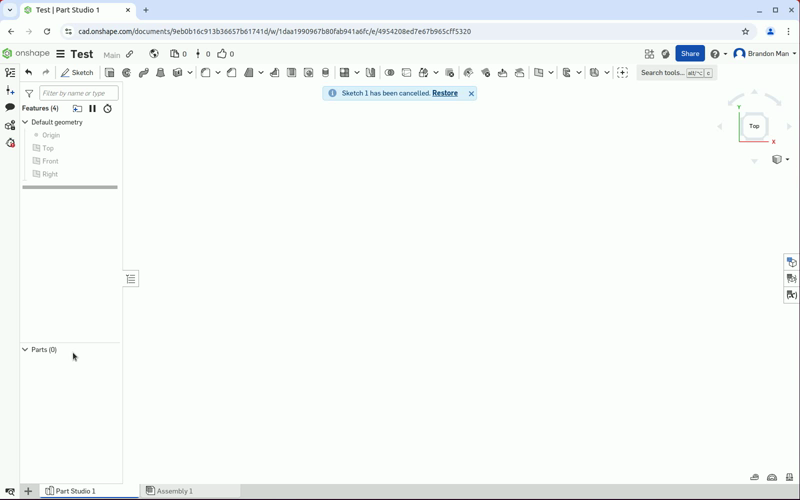
key(up)
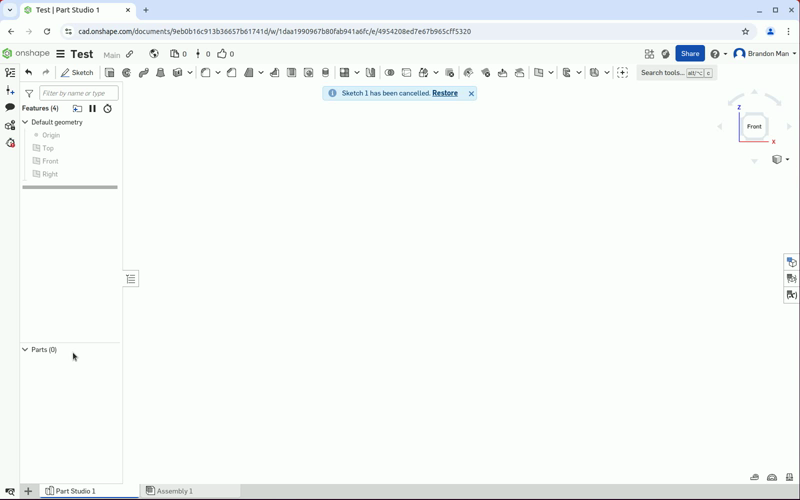
key_up(shift)
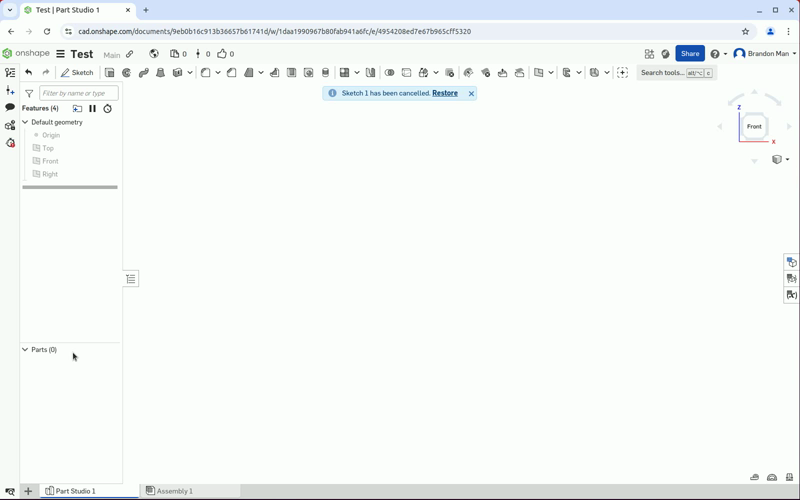
mouse_move(73, 352)
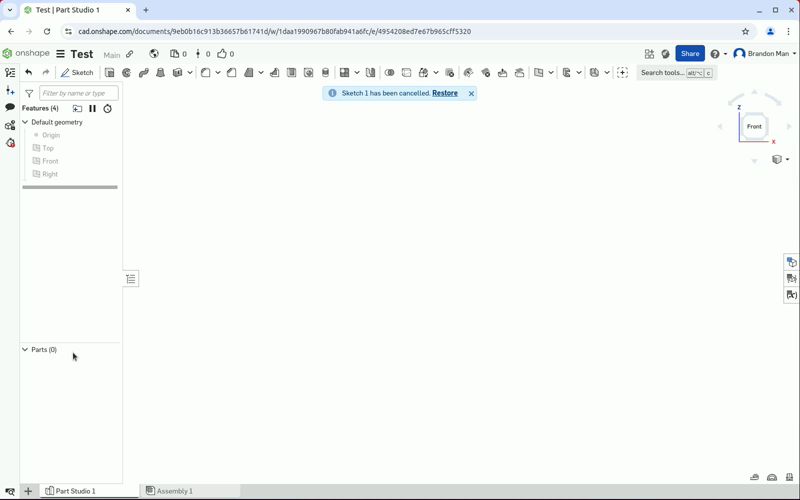
key(shift+y)
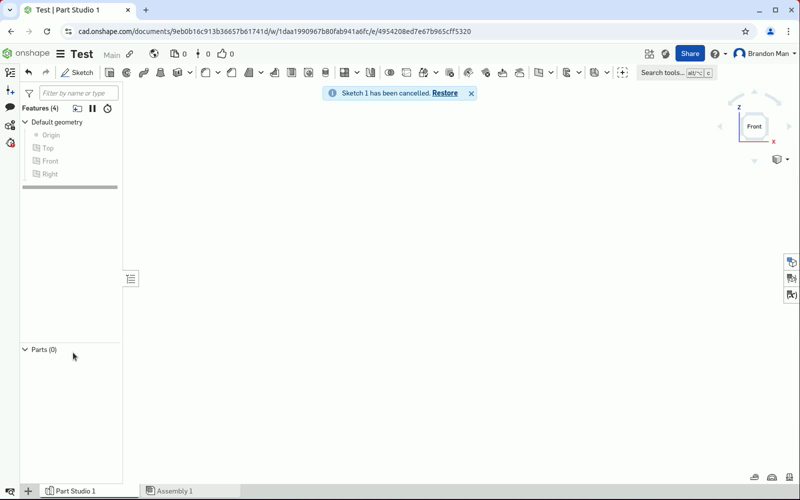
key(shift+s)
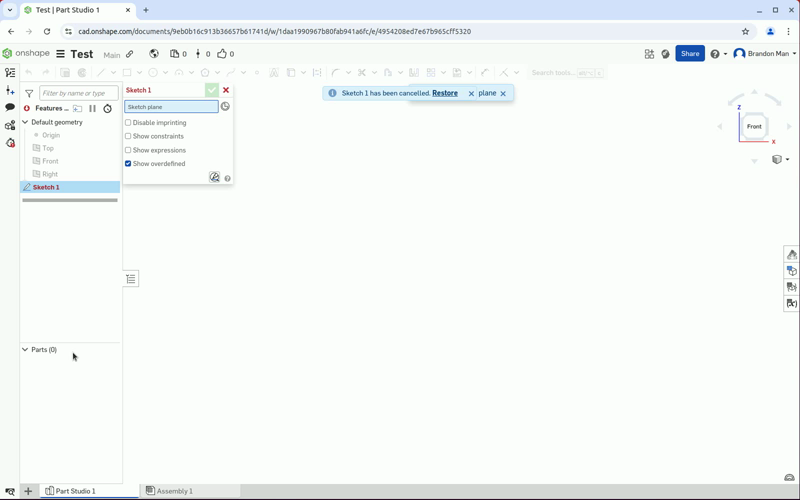
mouse_move(73, 163)
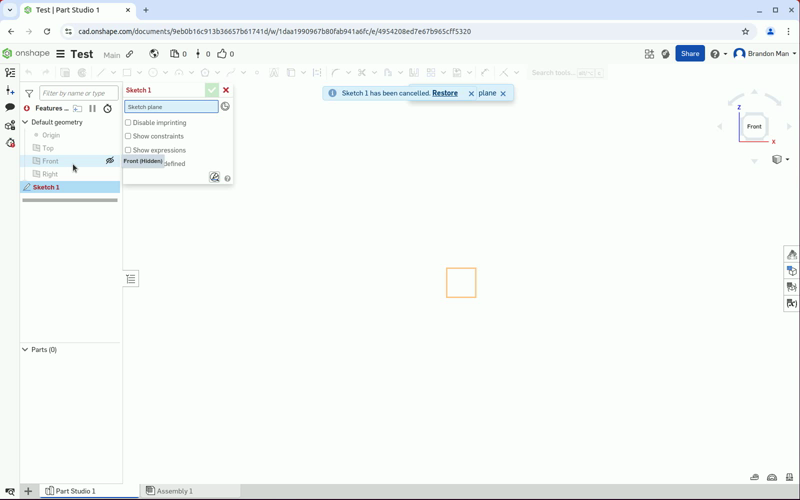
click(73, 163)
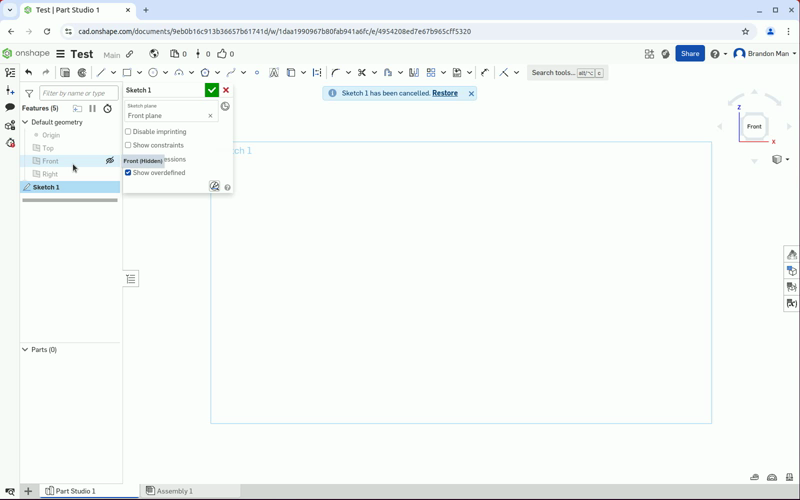
mouse_move(73, 352)
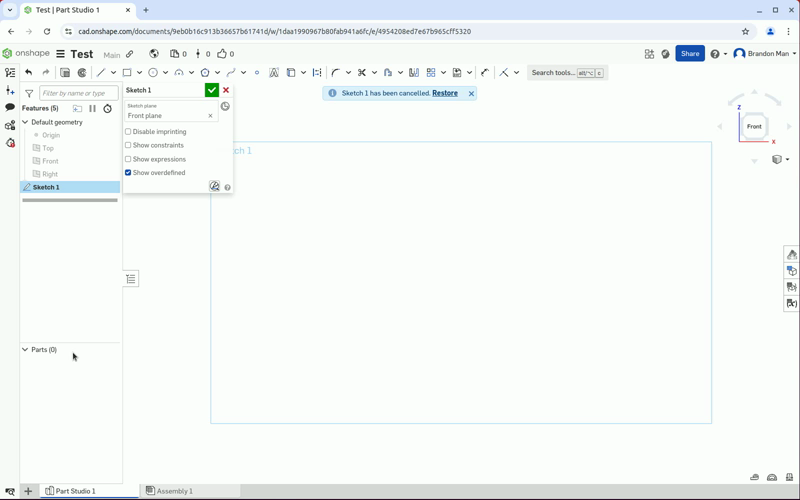
key(y)
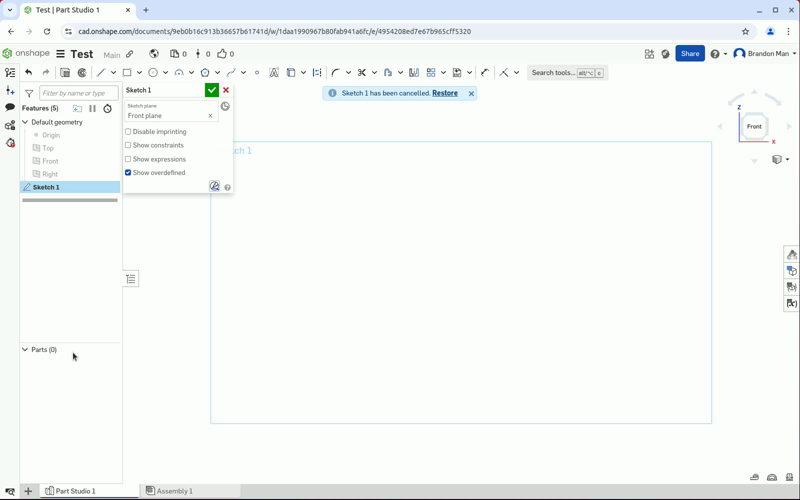
key(l)
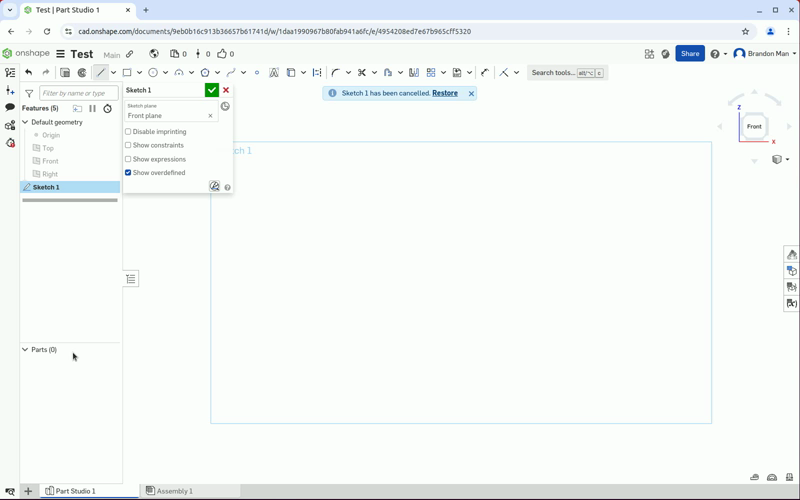
key_down(shift)
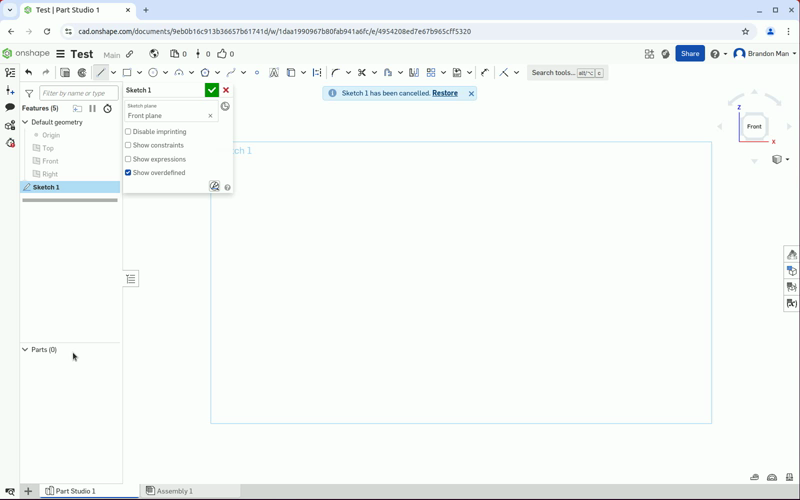
mouse_move(528, 343)
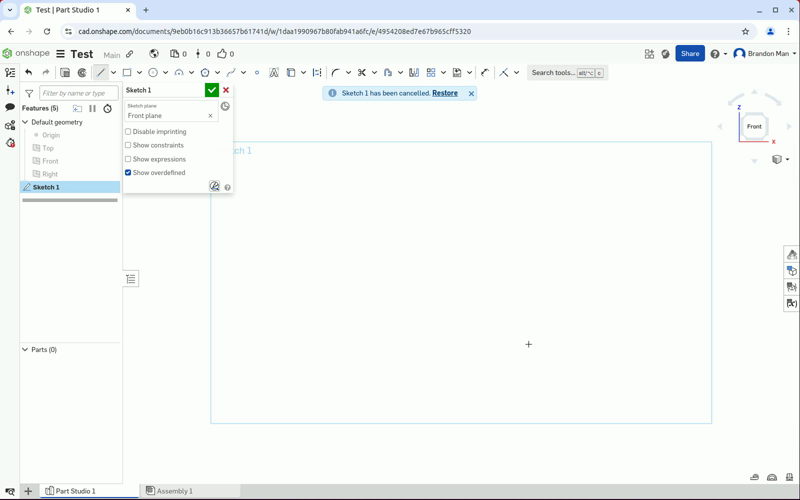
click(528, 343)
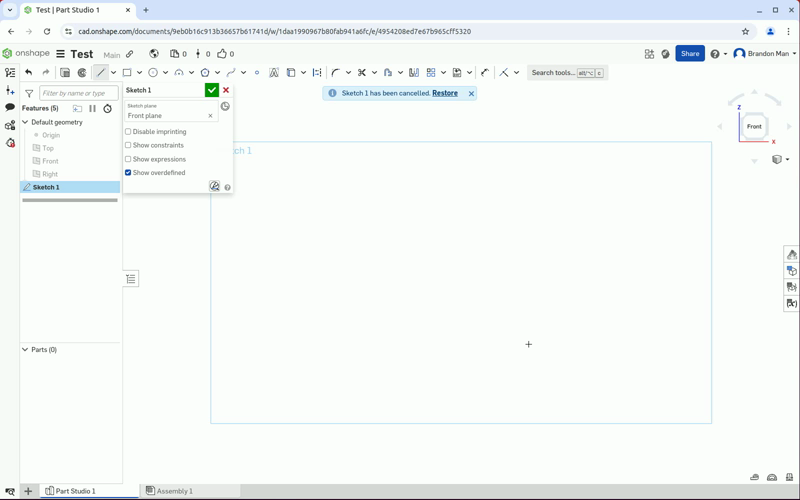
key_up(shift)
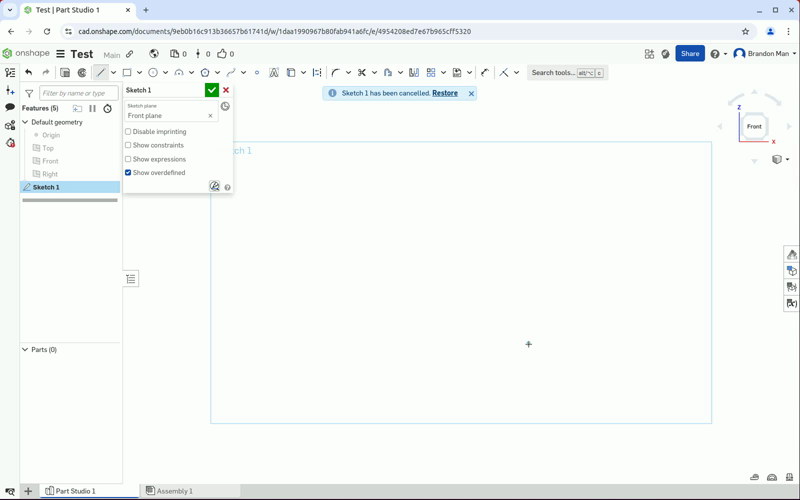
key_down(shift)
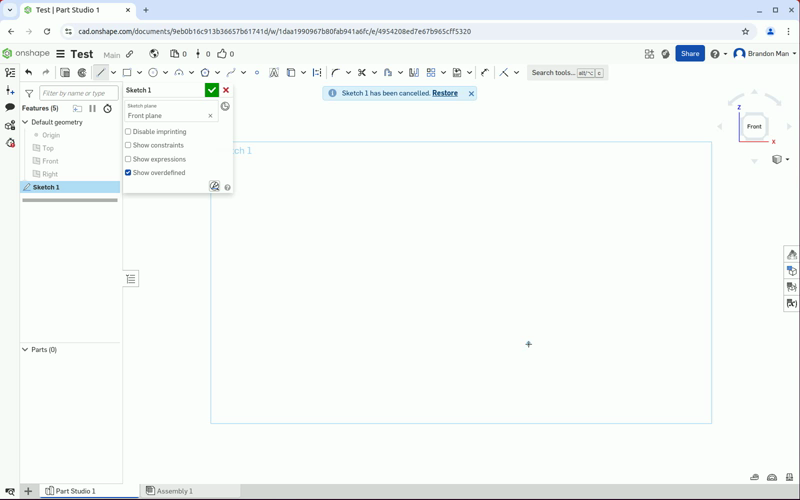
mouse_move(558, 343)
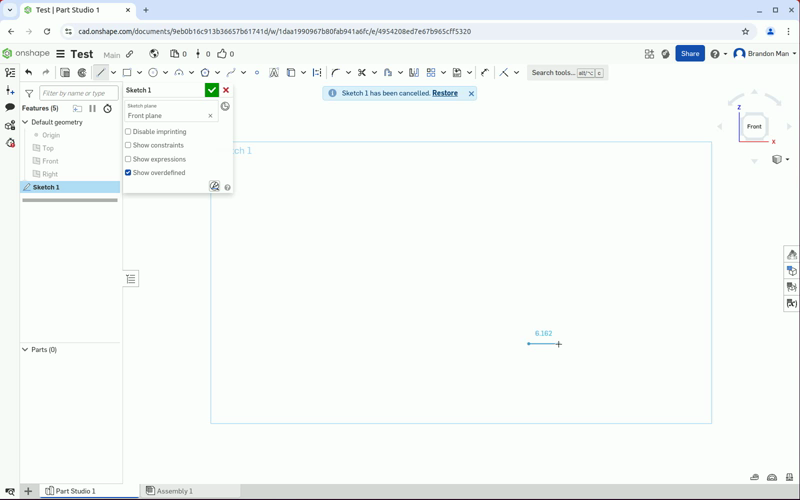
mouse_move(572, 343)
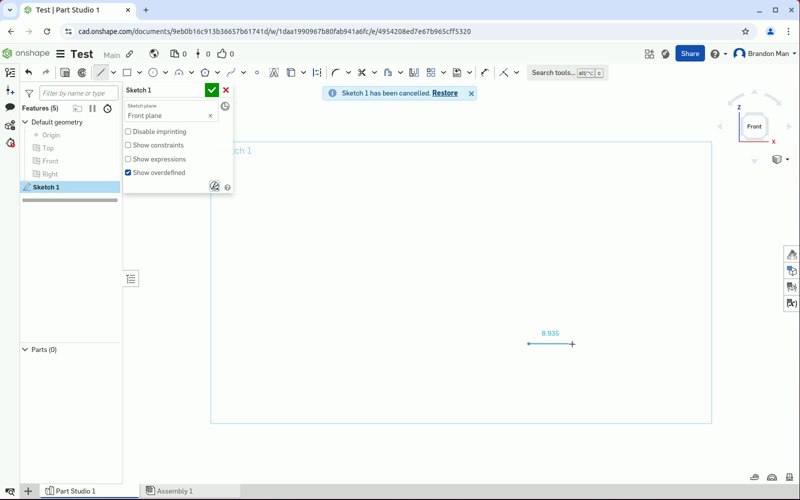
click(572, 343)
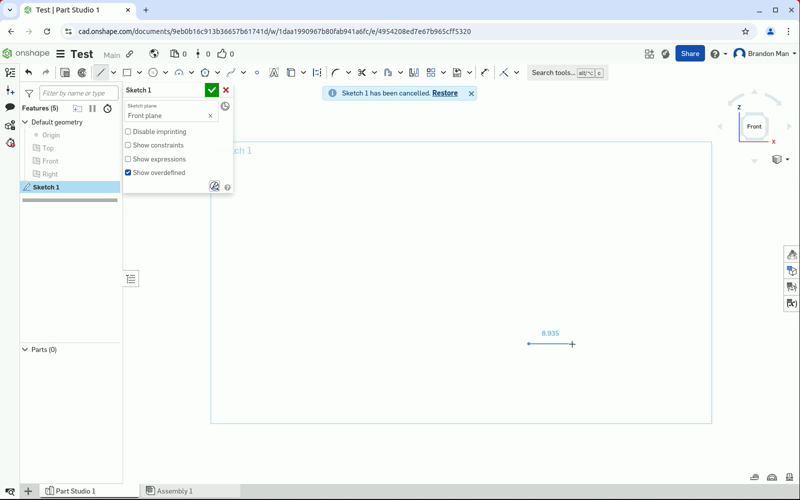
key_up(shift)
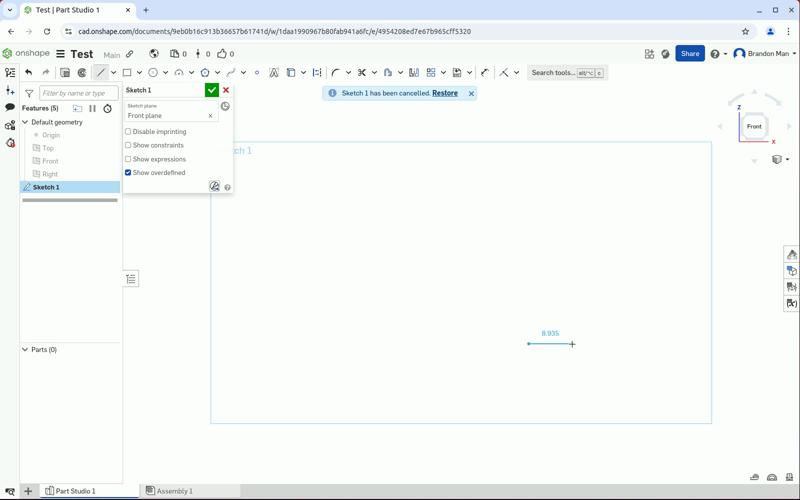
key_down(shift)
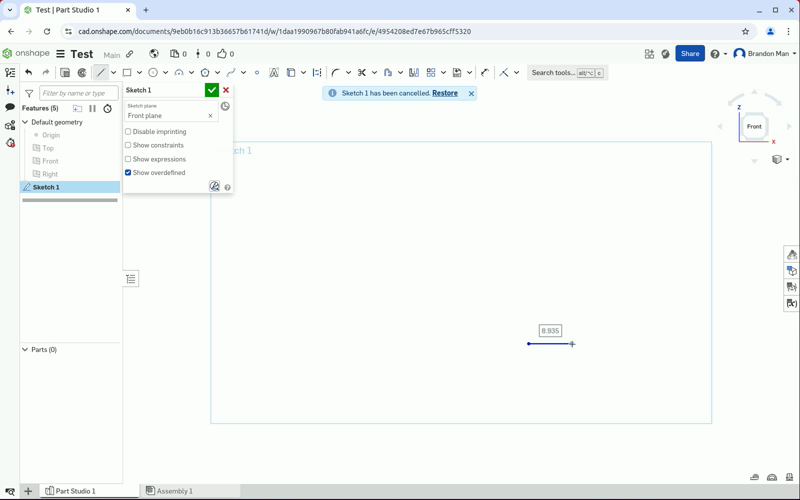
mouse_move(572, 222)
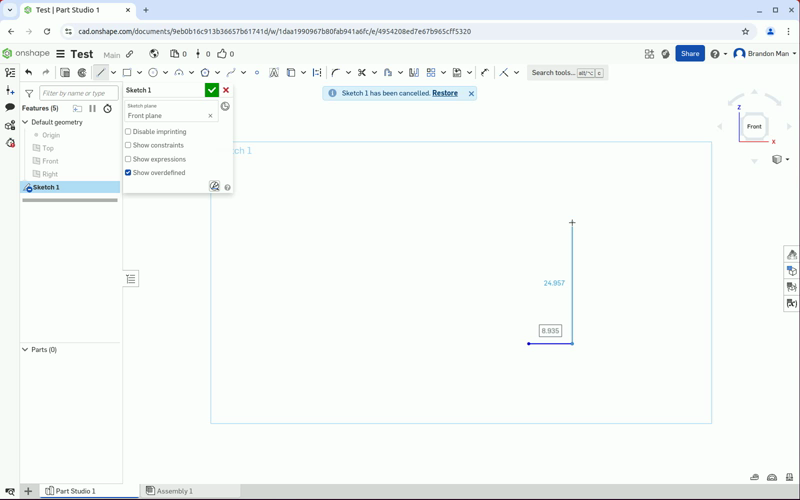
click(572, 222)
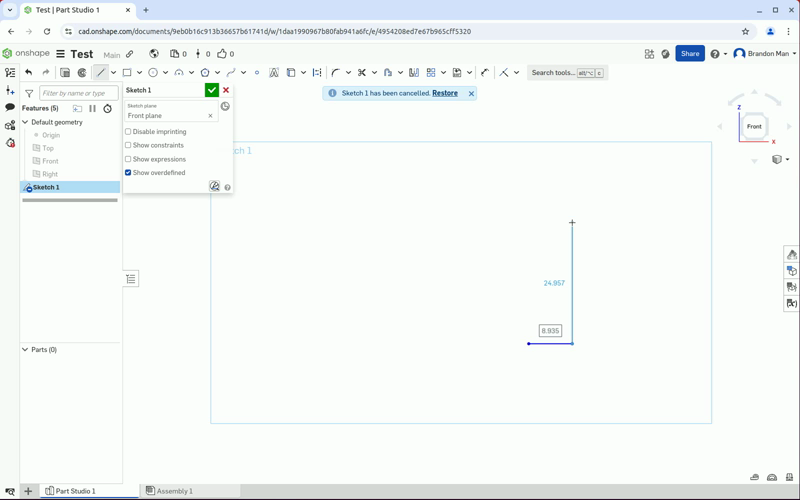
key_up(shift)
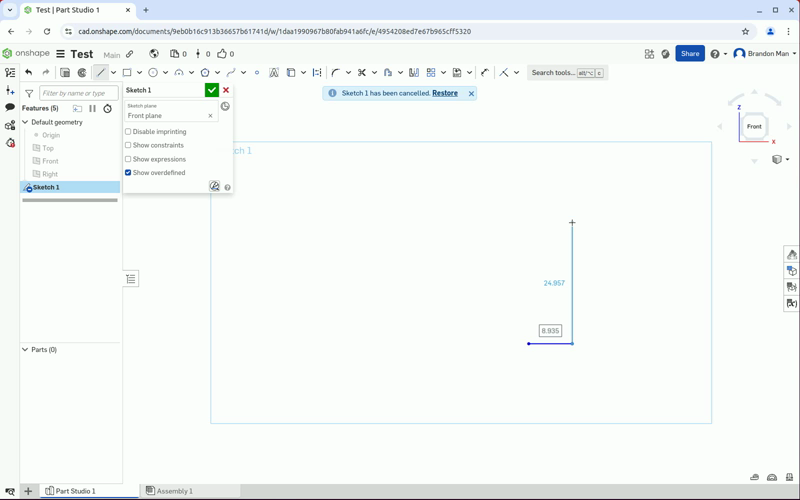
key_down(shift)
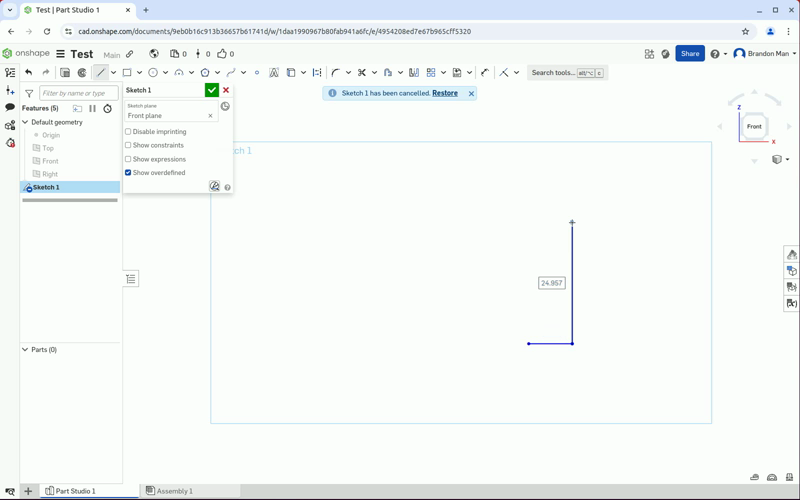
mouse_move(589, 222)
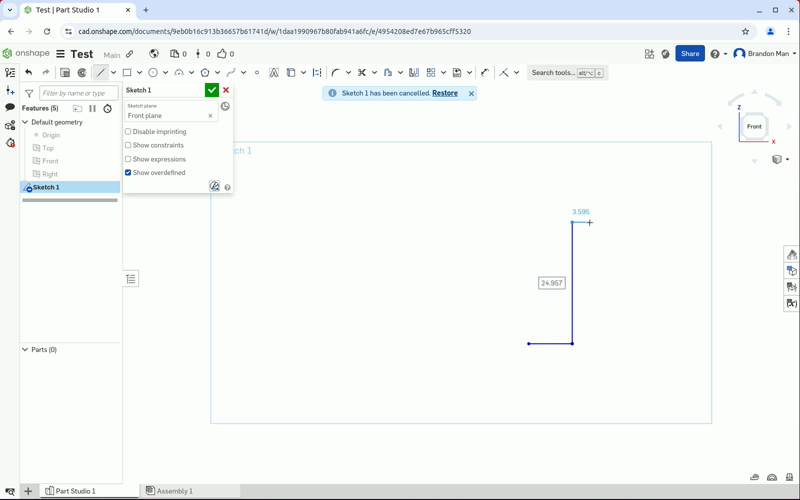
mouse_move(528, 222)
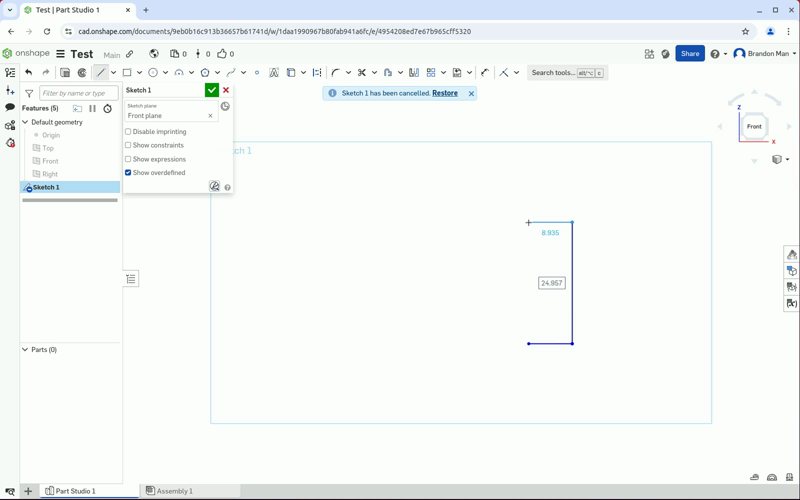
click(528, 222)
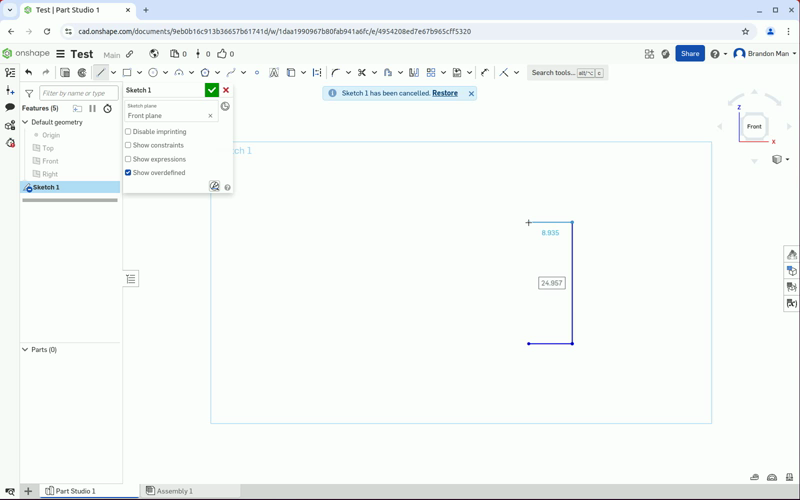
key_up(shift)
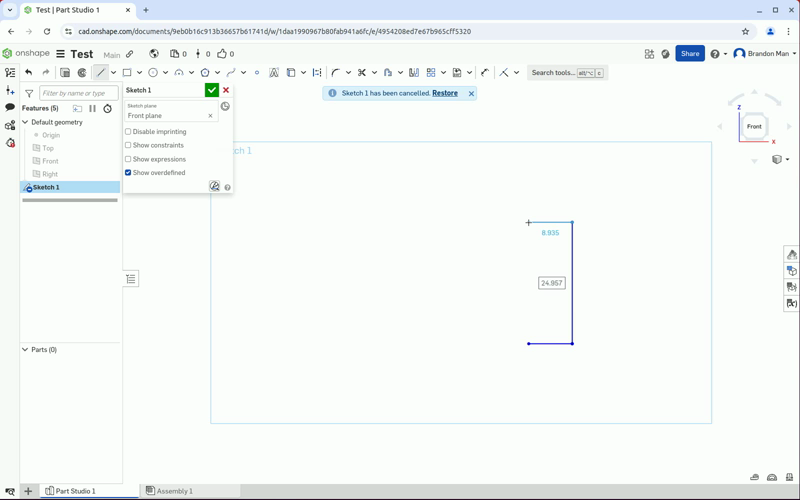
key_down(shift)
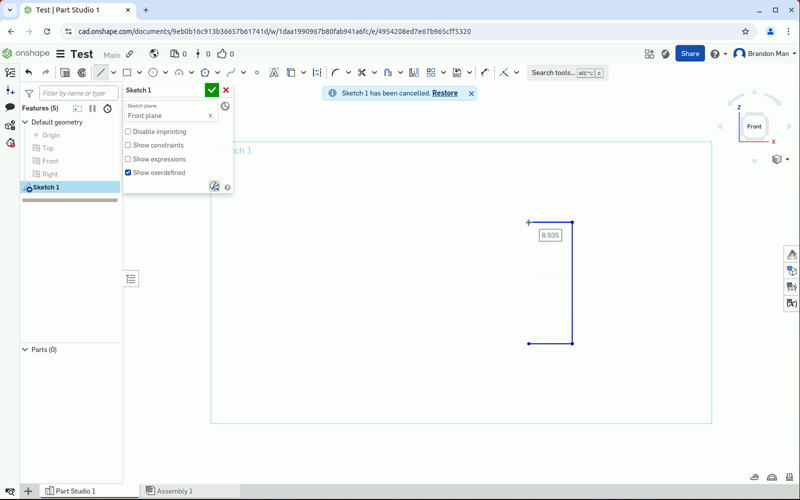
mouse_move(528, 343)
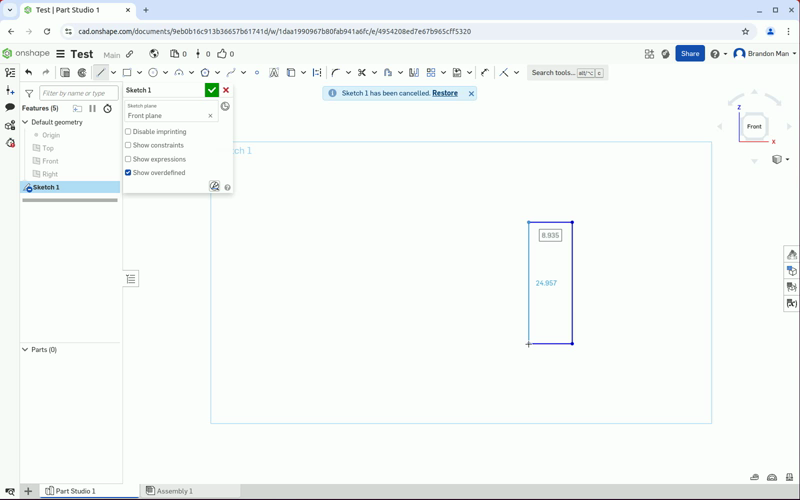
key_up(shift)
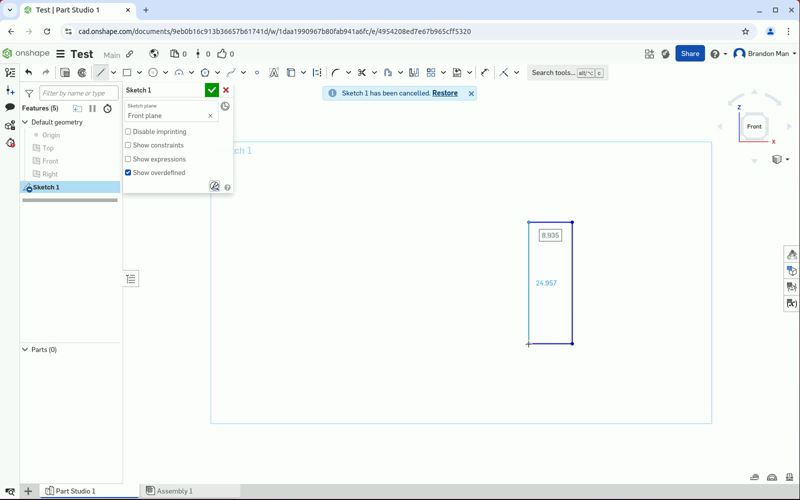
click(528, 343)
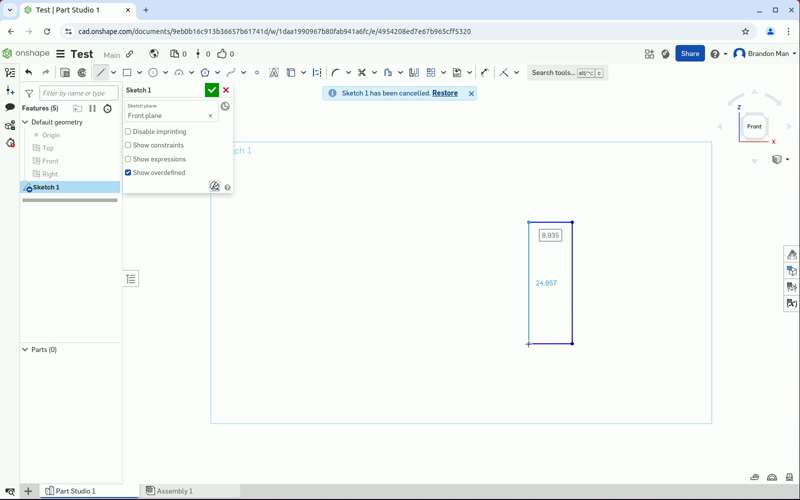
key(esc)
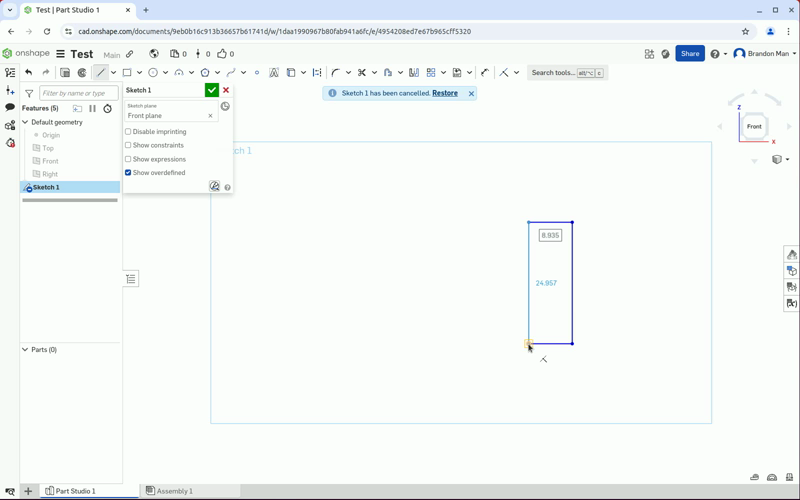
mouse_move(564, 274)
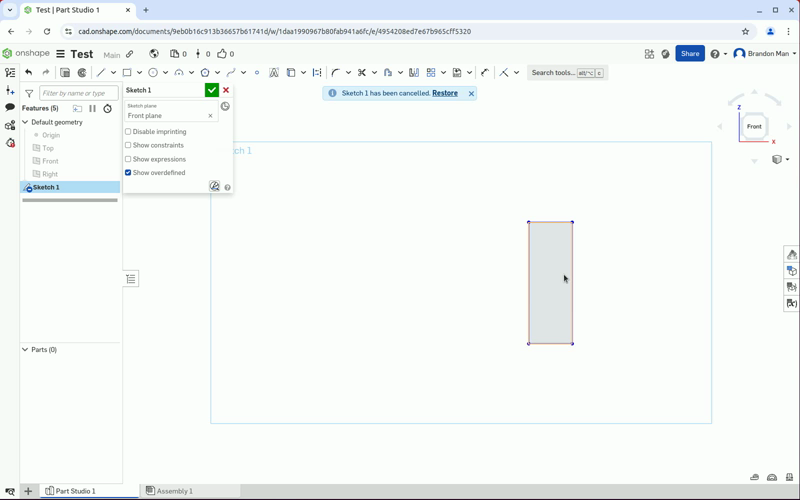
click(564, 274)
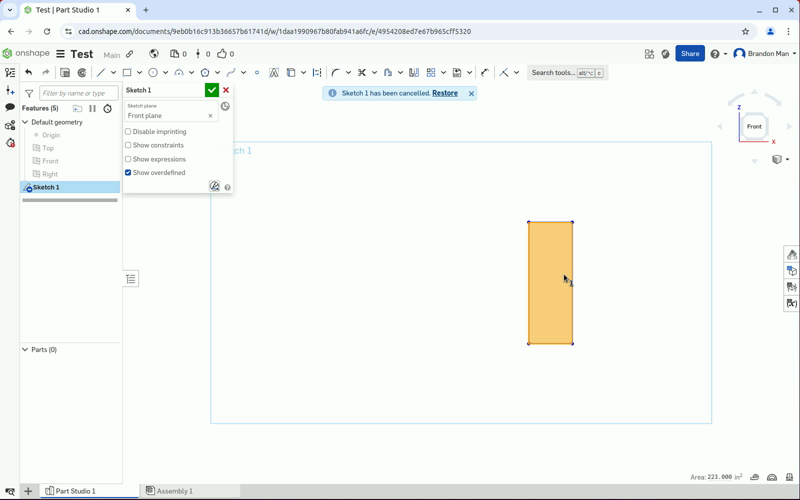
mouse_move(73, 352)
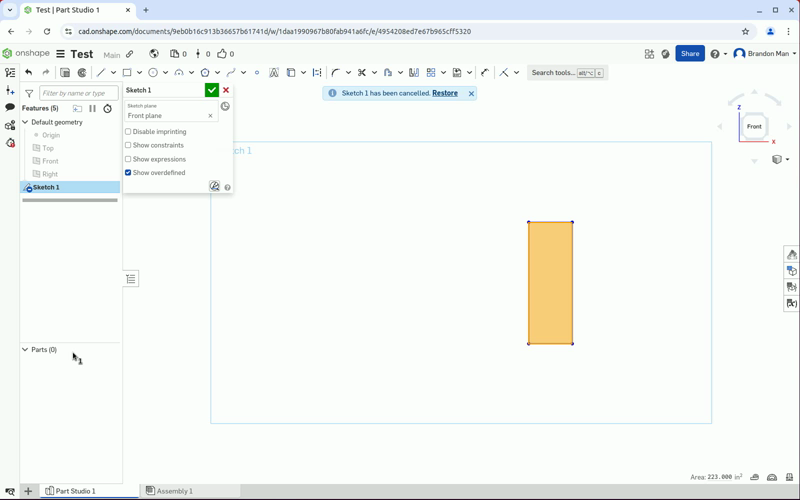
key(shift+y)
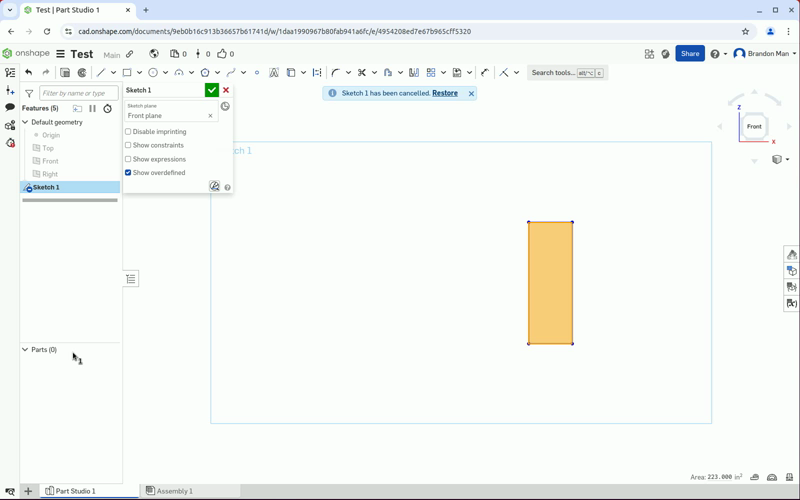
key(shift+e)
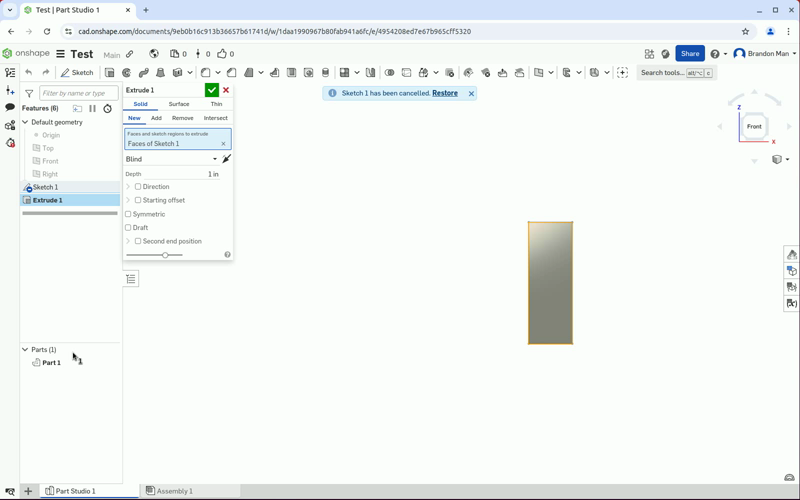
mouse_move(143, 106)
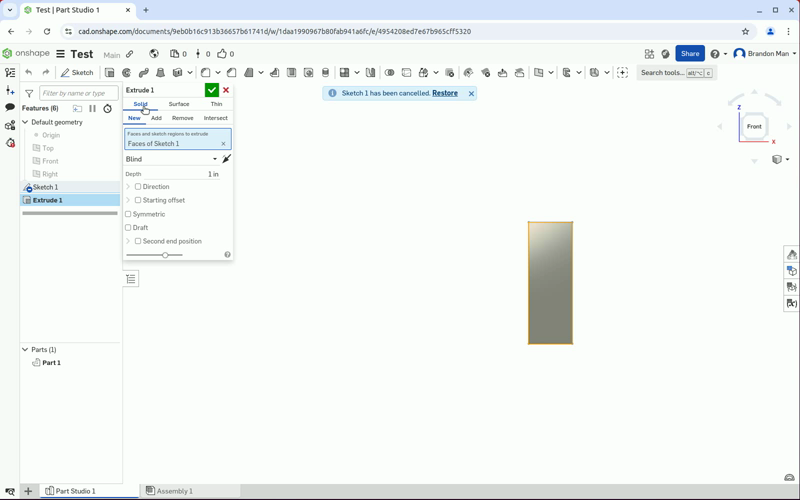
click(143, 106)
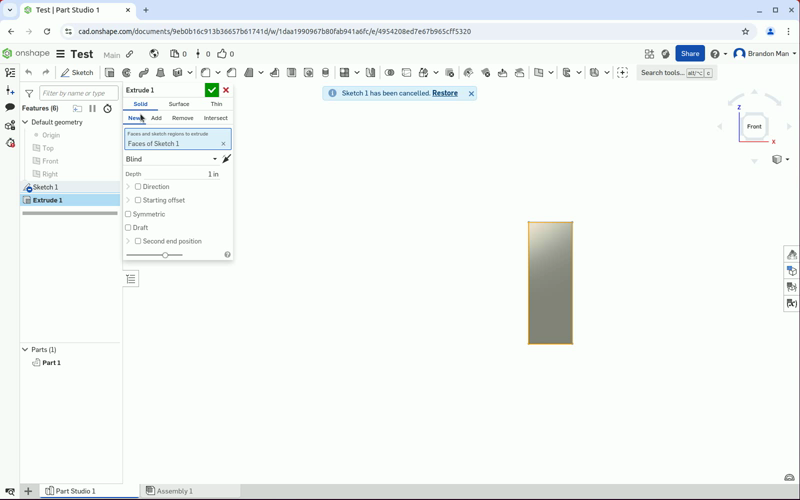
mouse_move(137, 120)
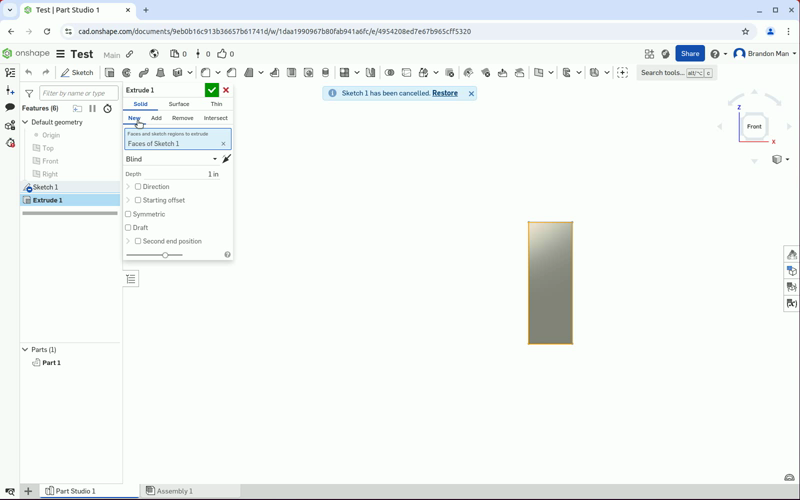
click(137, 120)
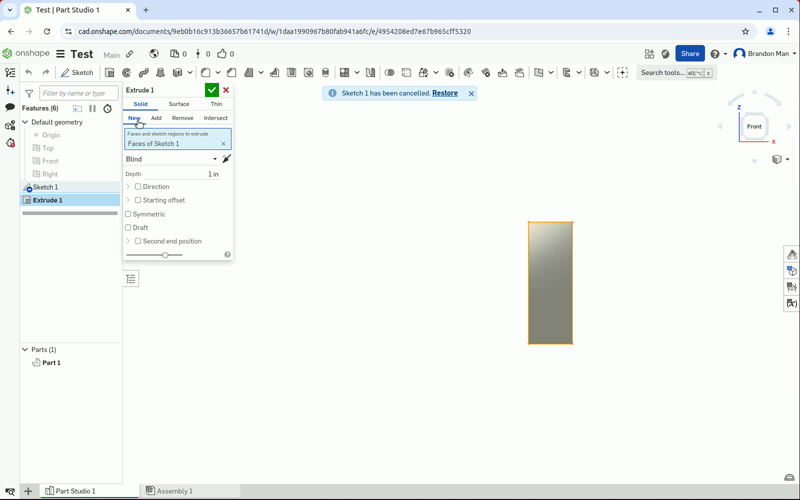
key(tab, 4)
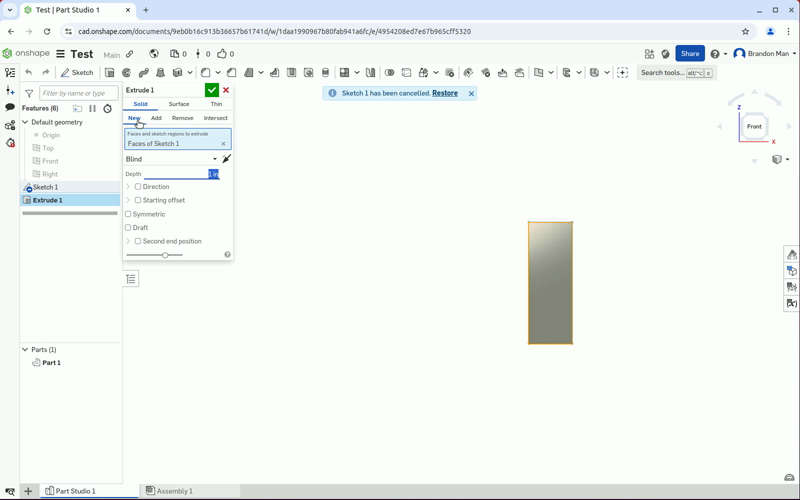
text(10.832)
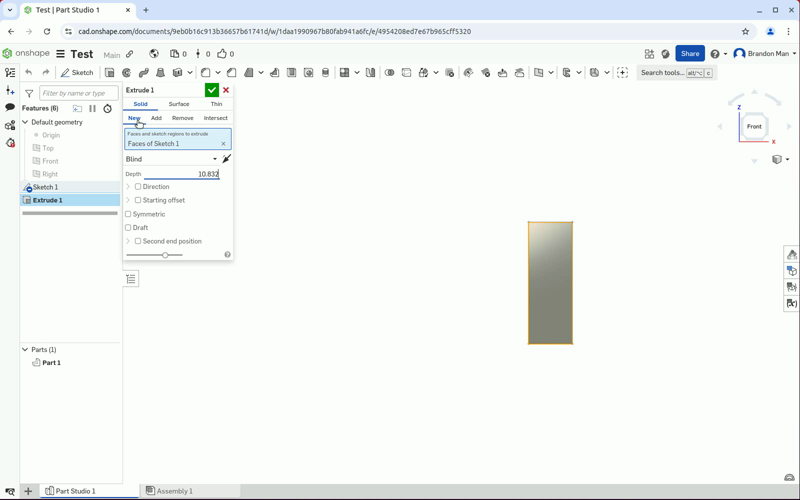
key(enter)
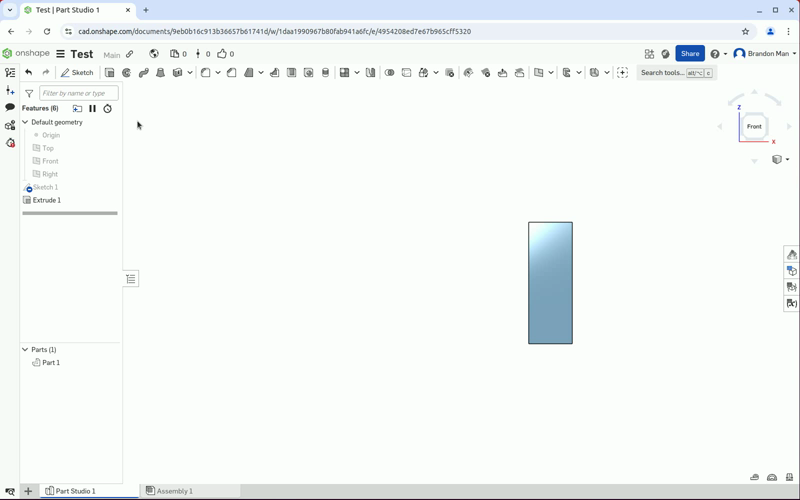
key(shift+h)
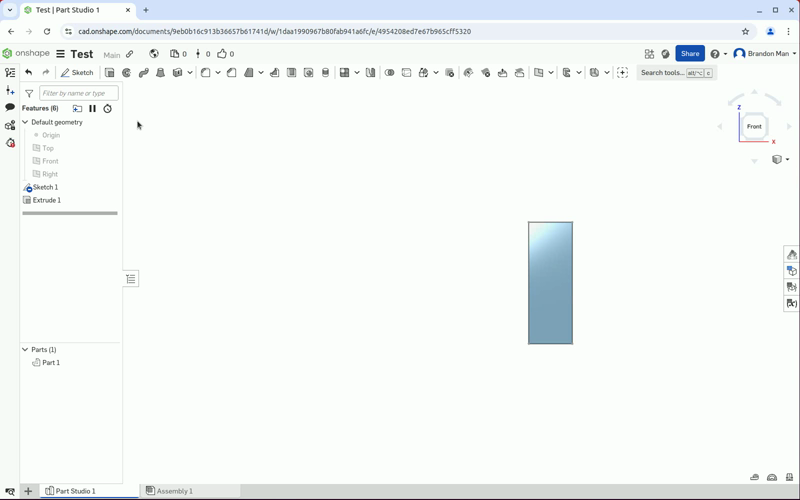
key(shift+h)
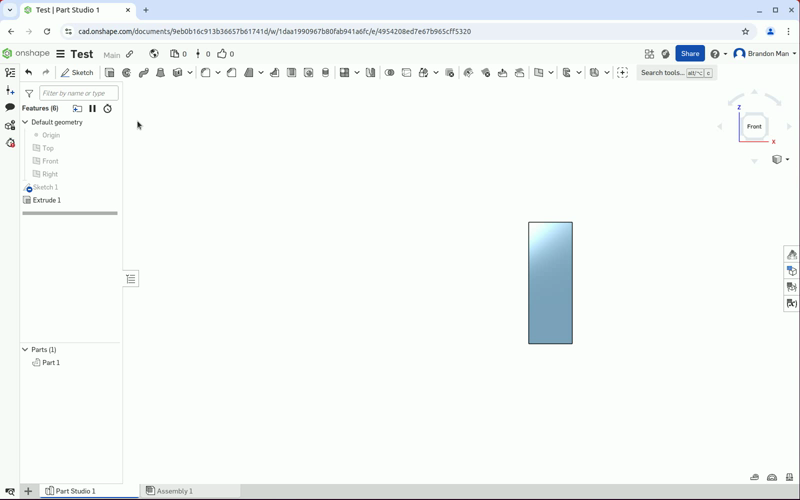
mouse_move(73, 189)
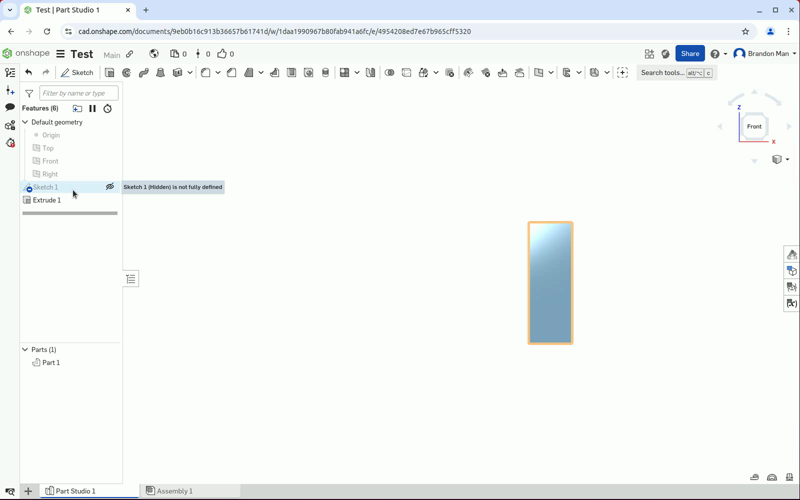
click(73, 189)
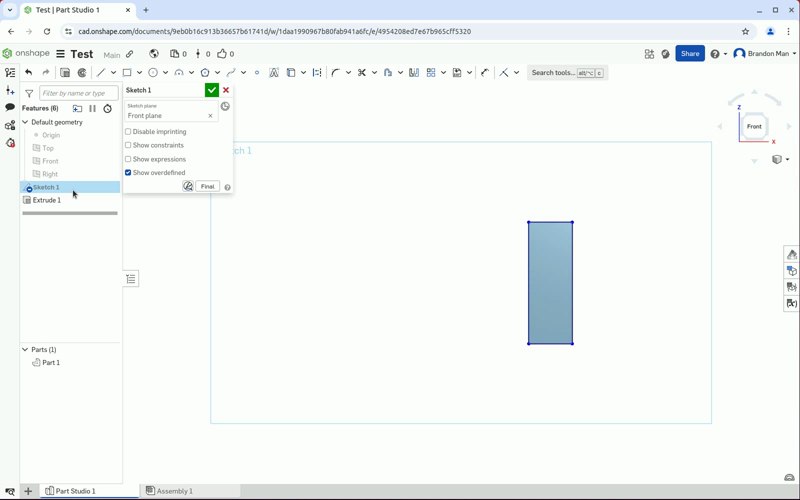
mouse_move(229, 92)
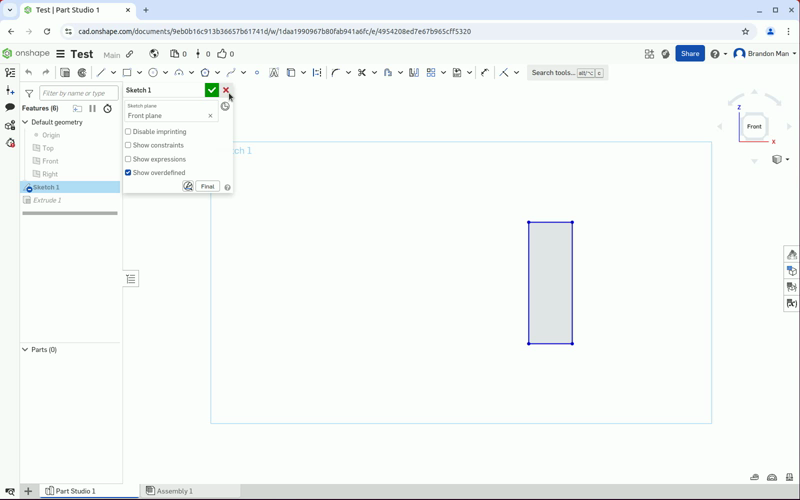
click(229, 92)
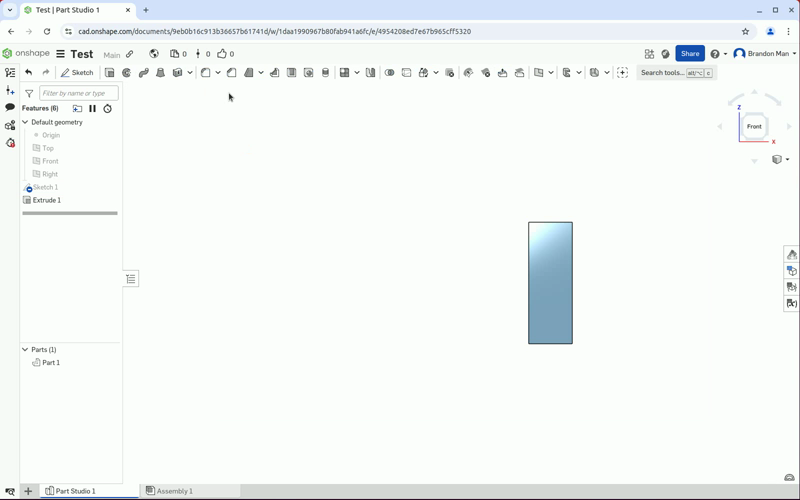
mouse_move(73, 352)
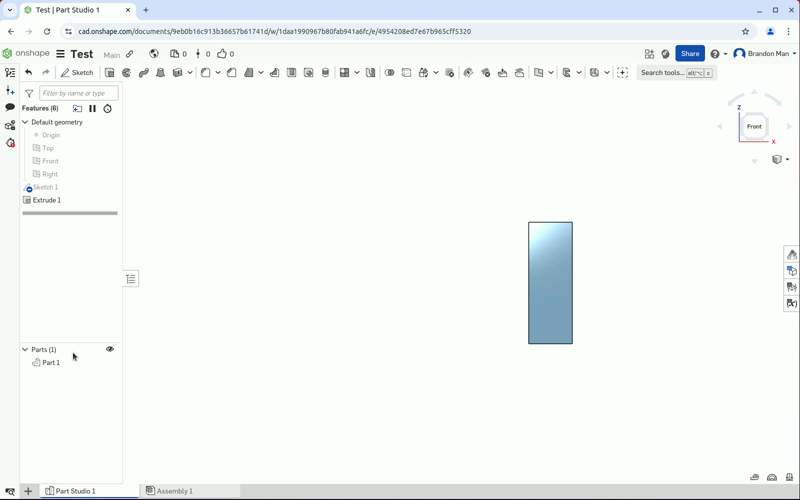
key(y)
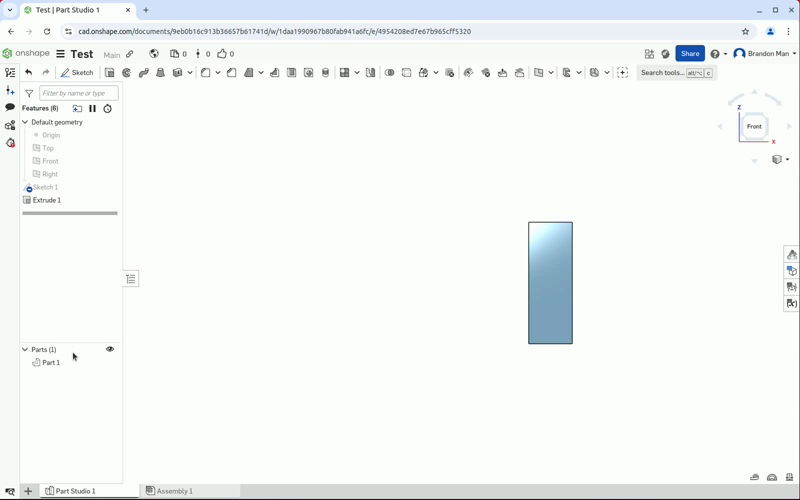
key(shift+p)
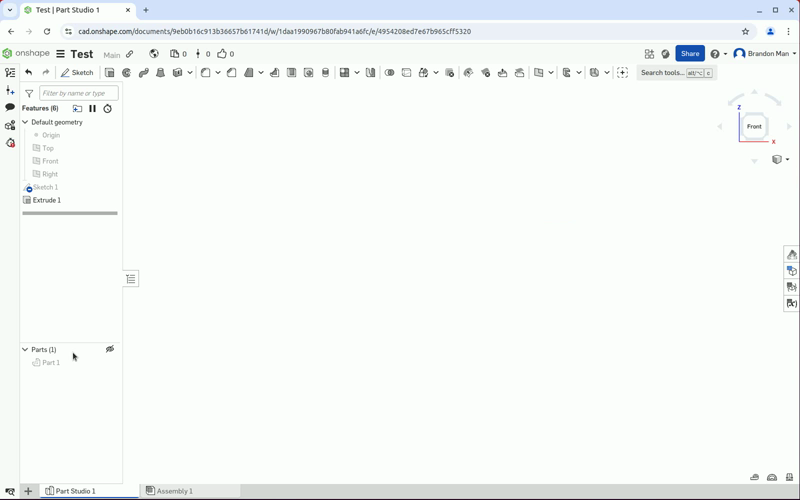
key(space)
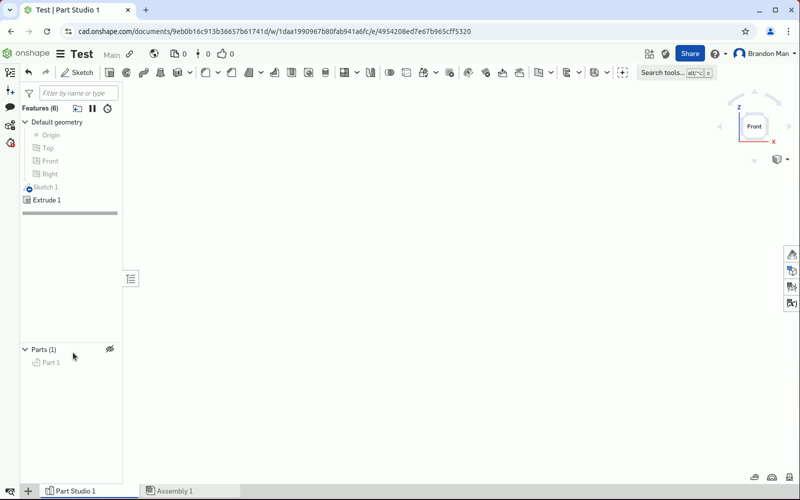
key_down(shift)
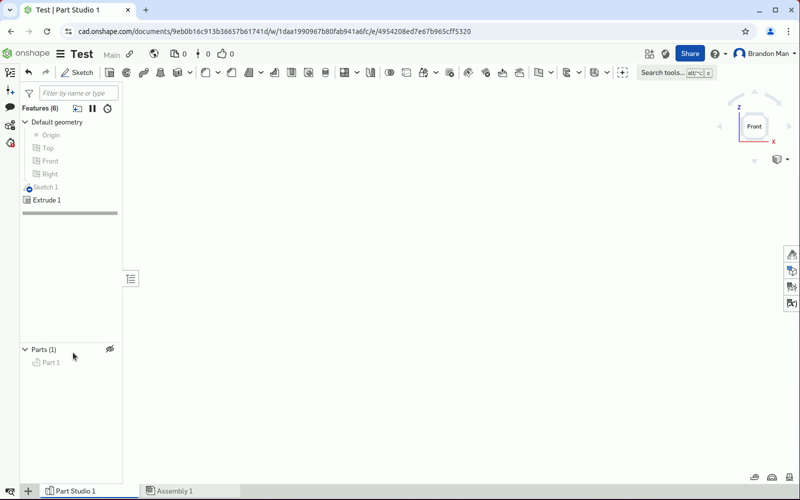
key(left)
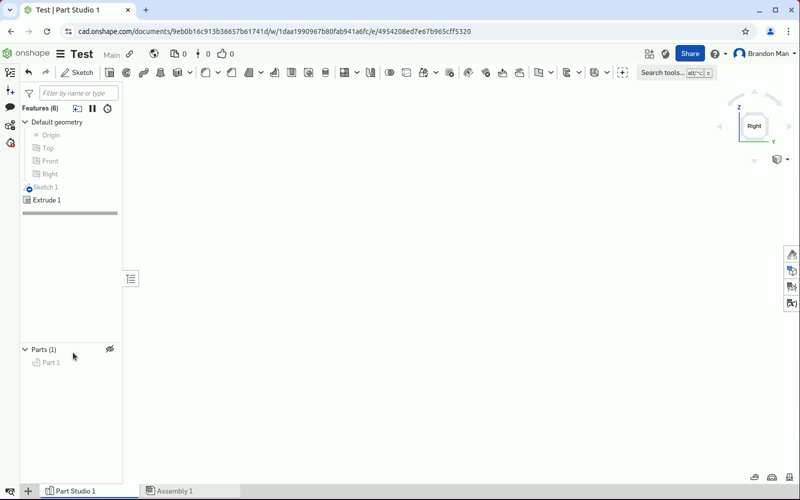
key_up(shift)
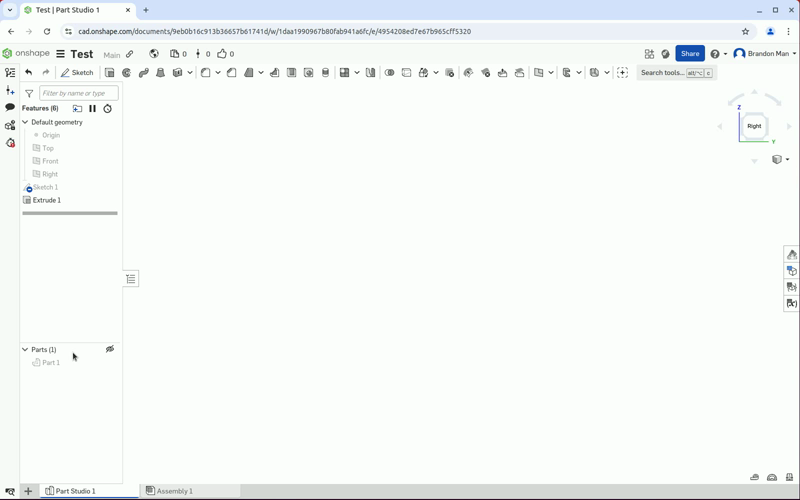
mouse_move(73, 352)
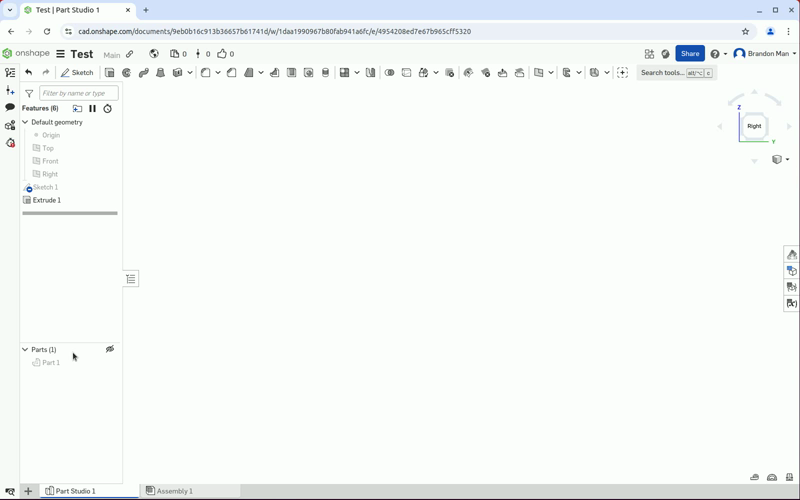
key(shift+y)
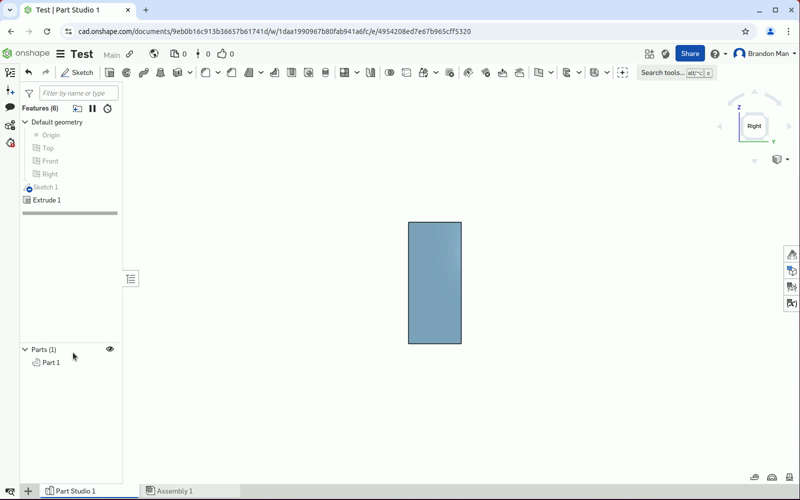
mouse_move(541, 75)
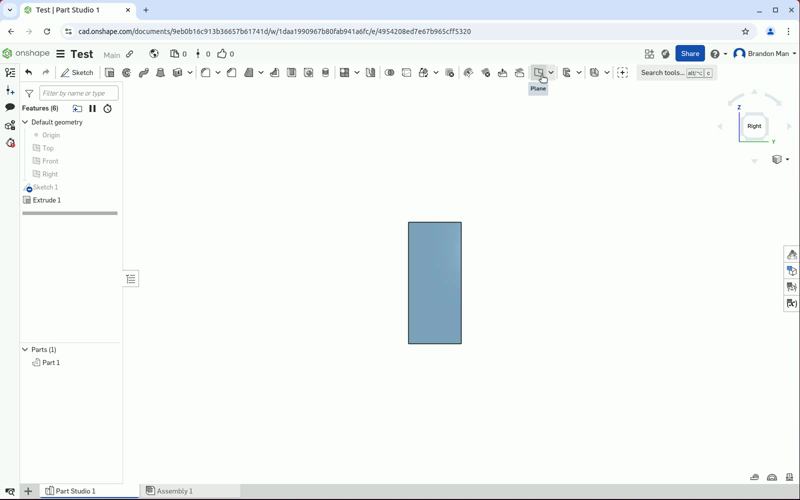
click(541, 75)
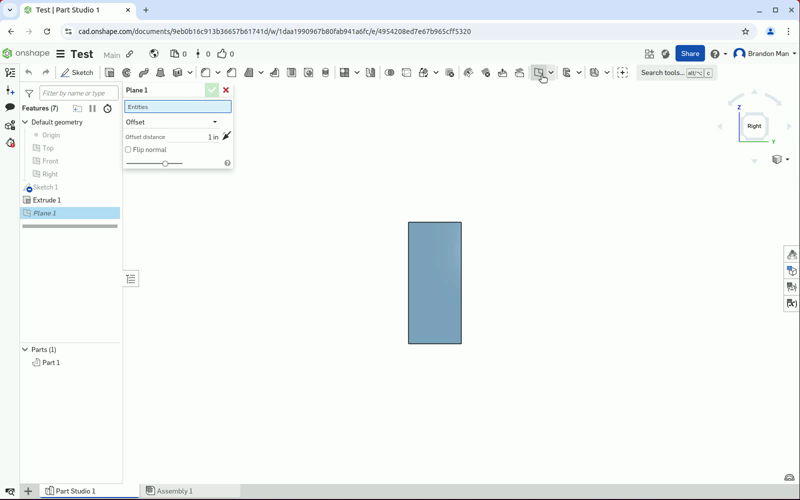
mouse_move(73, 176)
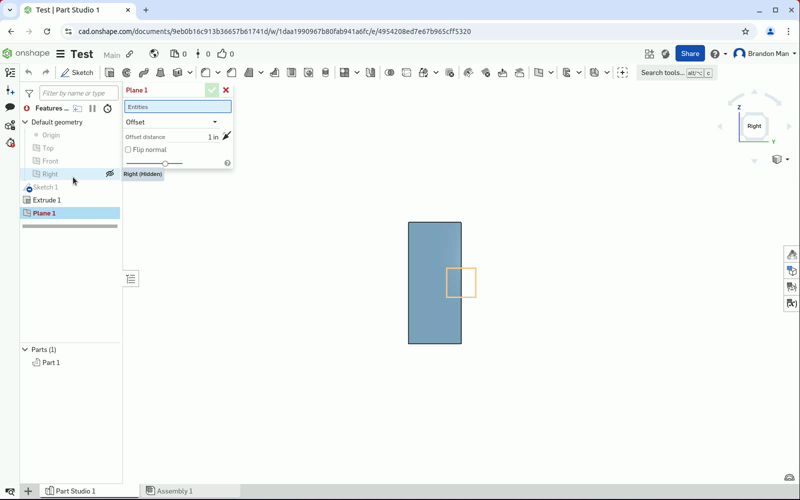
click(73, 176)
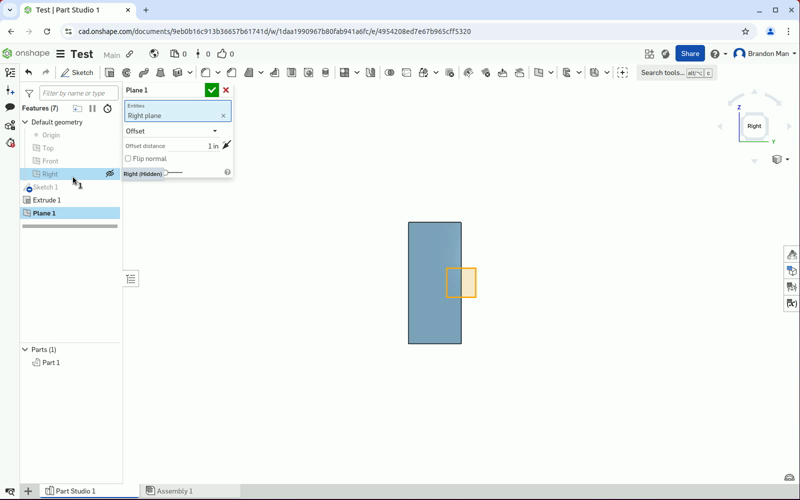
key(tab, 2)
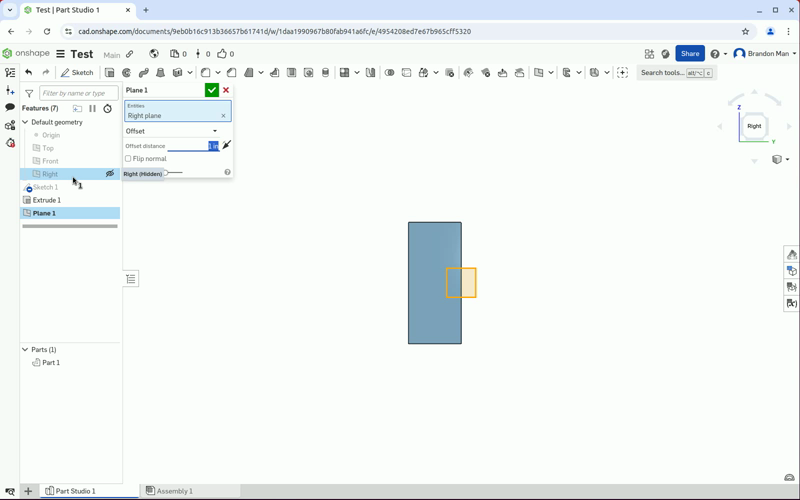
text(23.108)
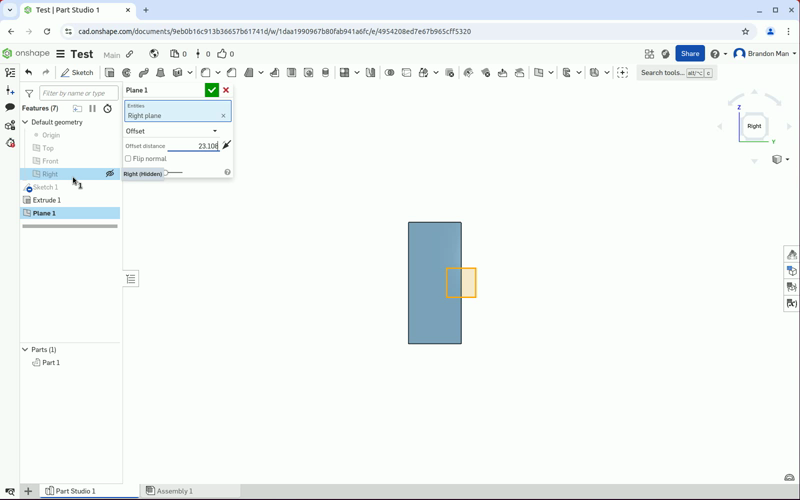
key(enter, 2)
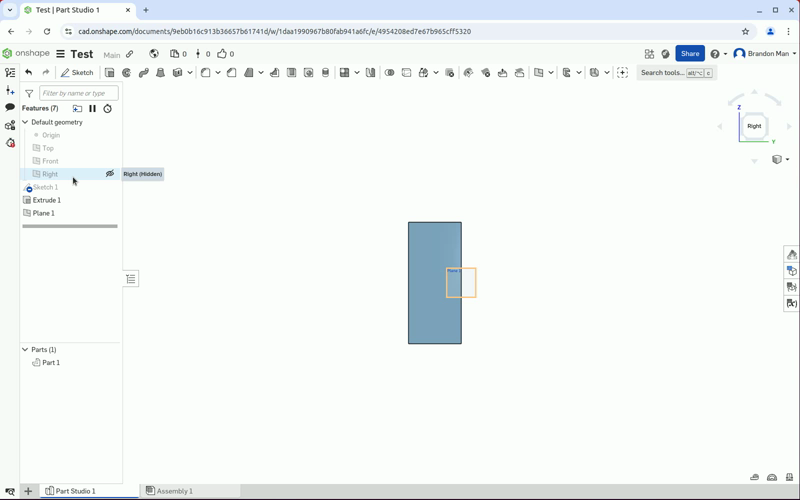
key(shift+s)
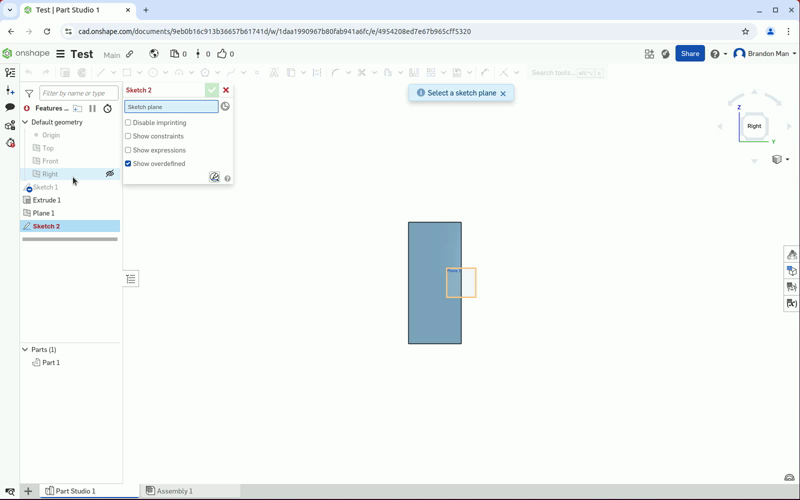
mouse_move(73, 215)
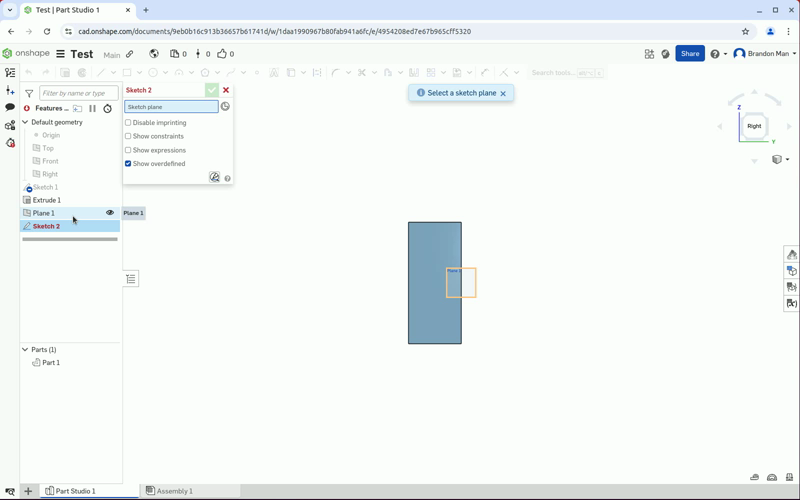
click(73, 215)
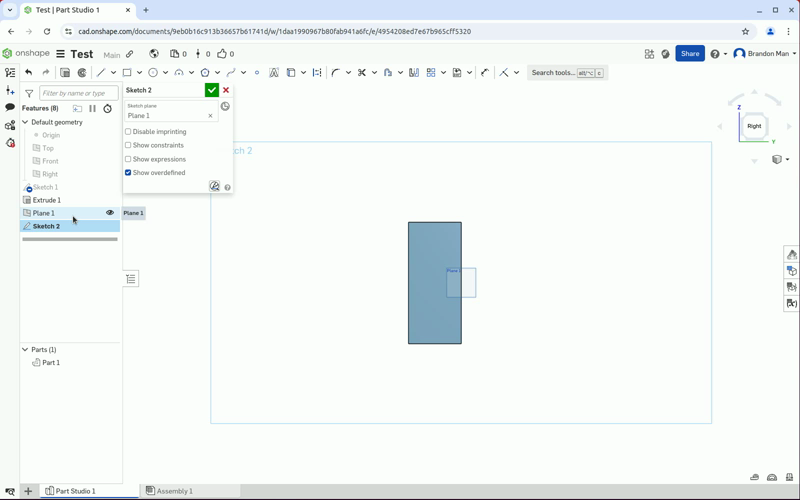
mouse_move(73, 352)
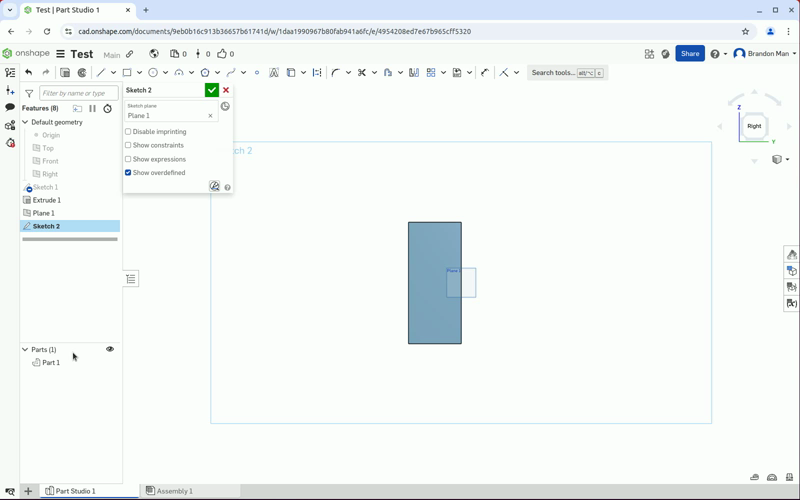
key(y)
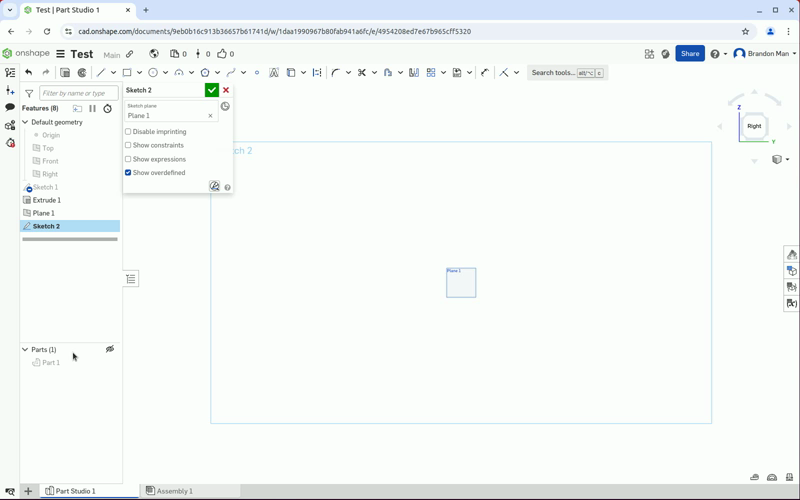
key(c)
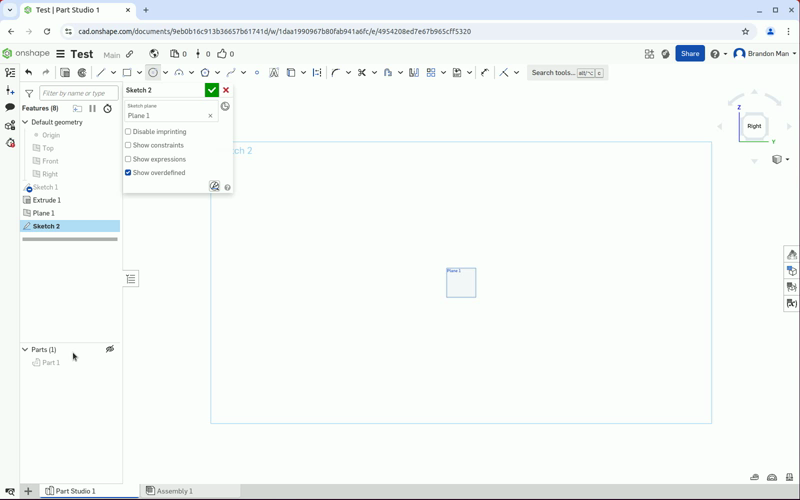
key_down(shift)
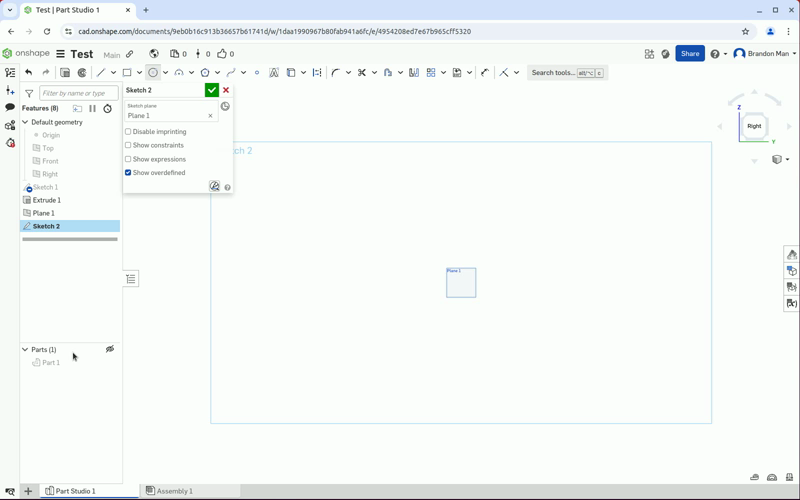
mouse_move(430, 282)
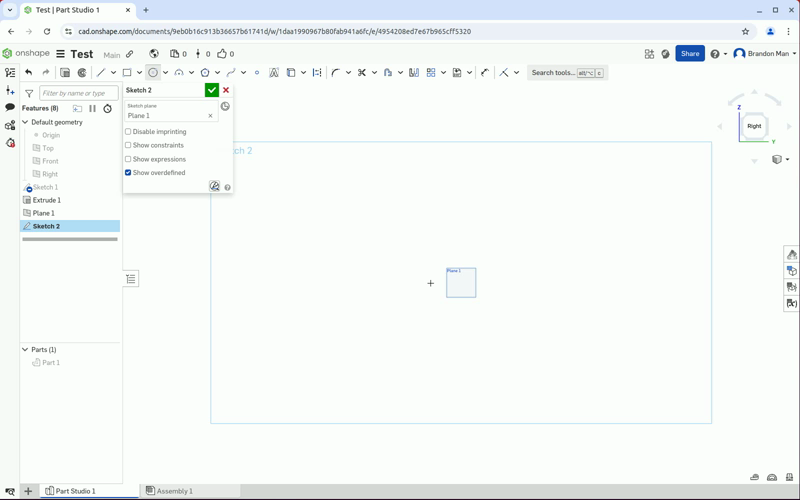
click(430, 282)
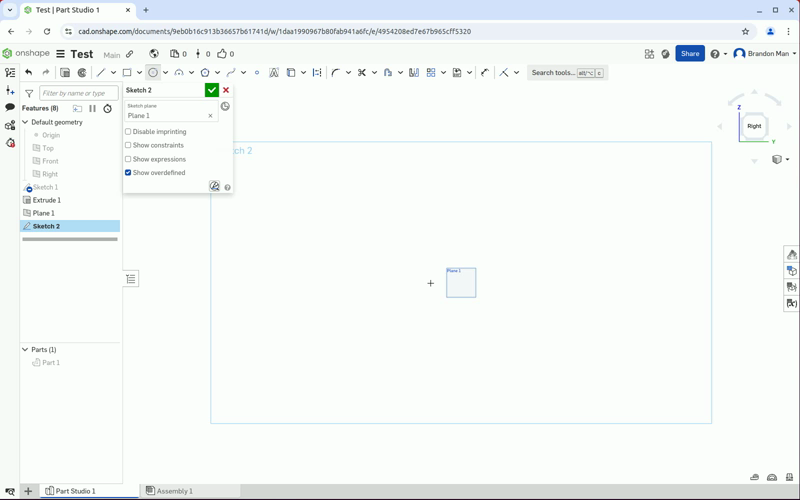
key_up(shift)
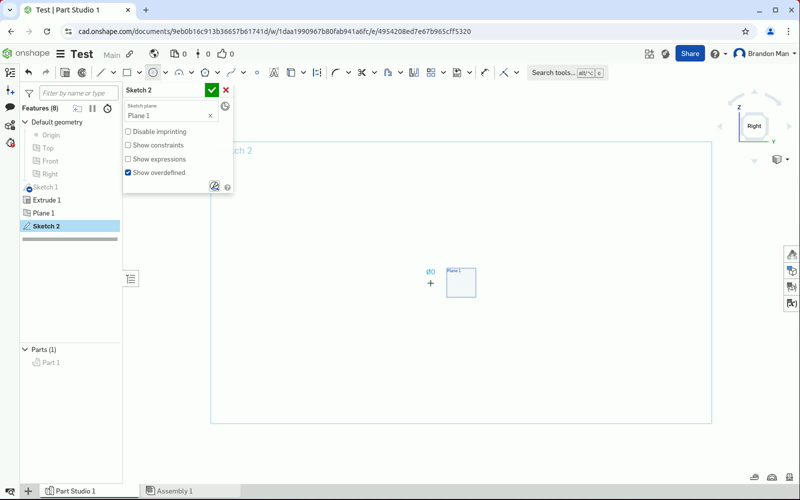
mouse_move(444, 282)
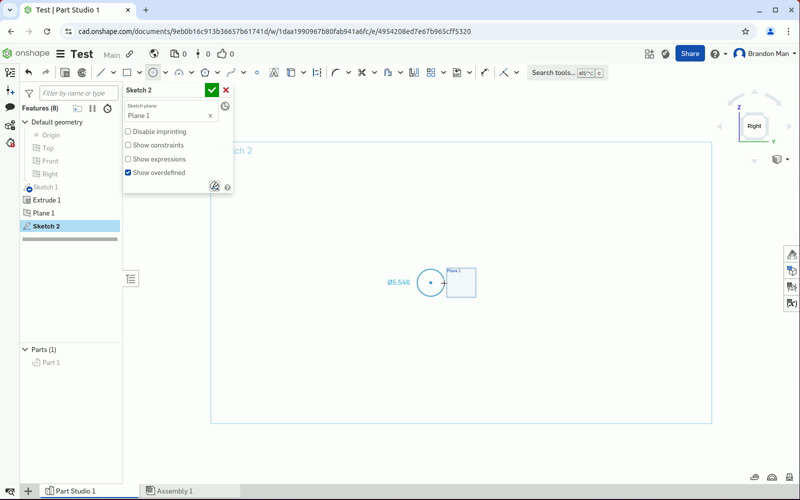
click(444, 282)
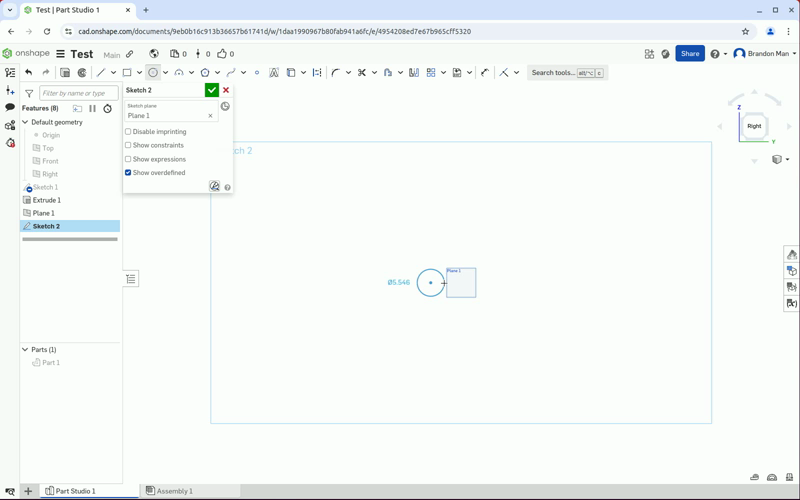
key(esc)
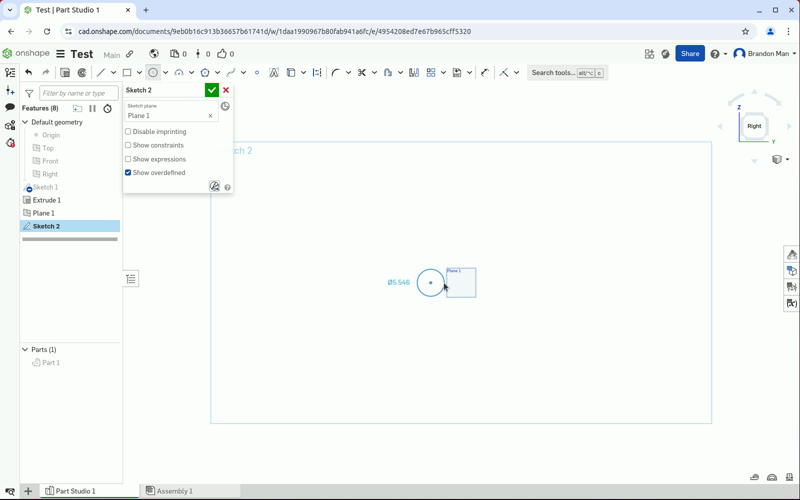
mouse_move(436, 280)
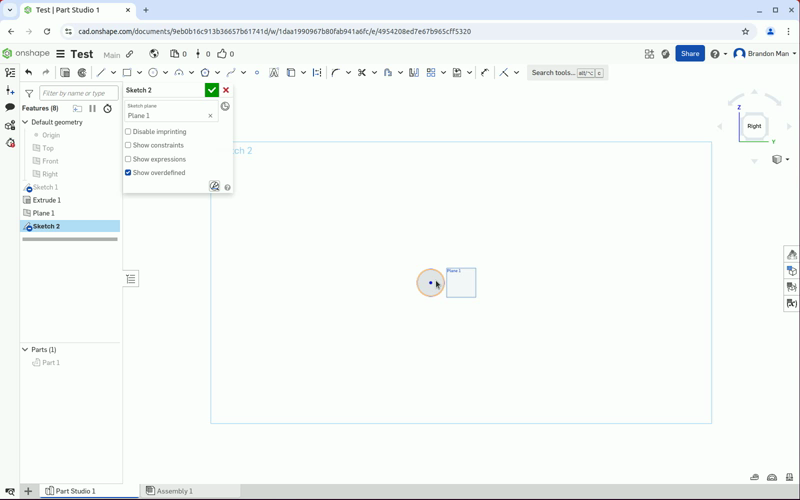
scroll(6)
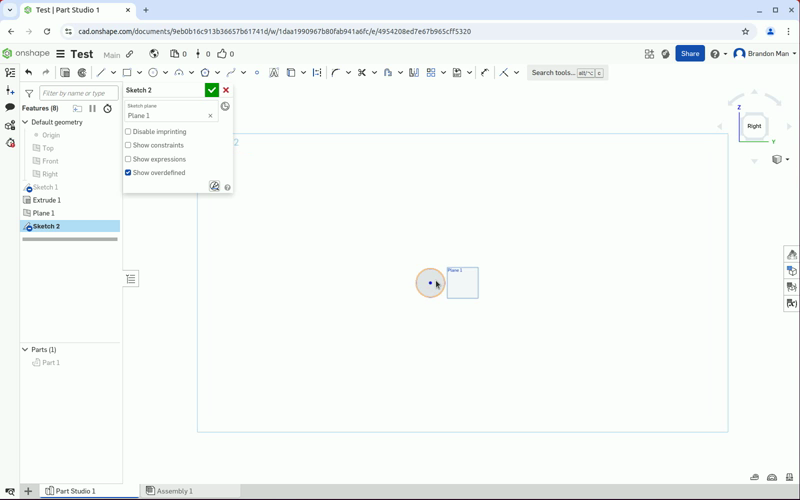
scroll(6)
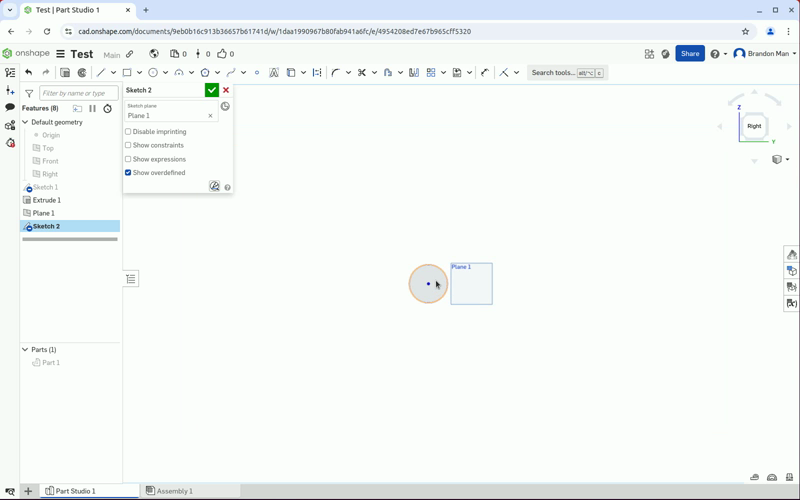
scroll(6)
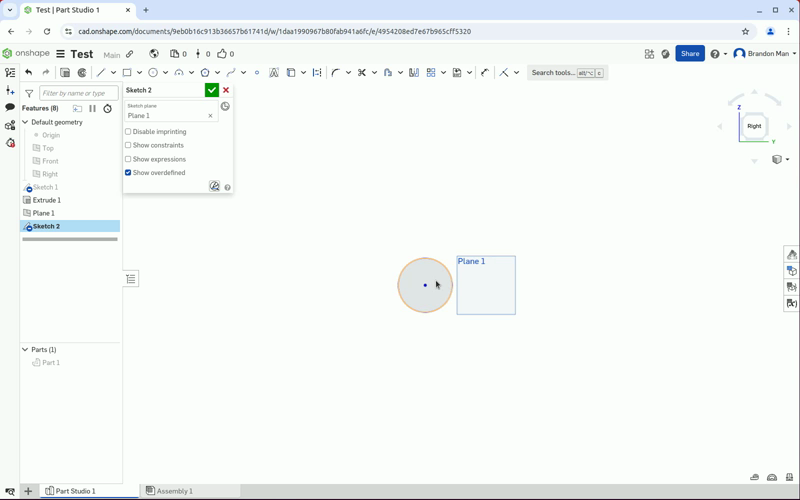
scroll(6)
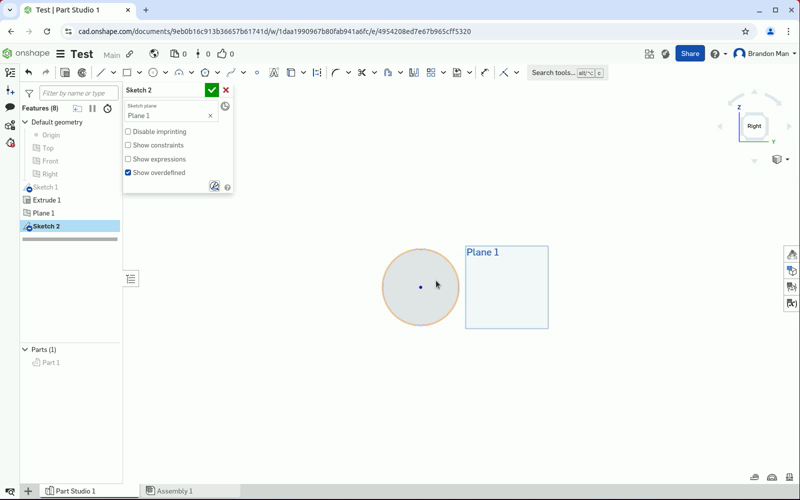
scroll(6)
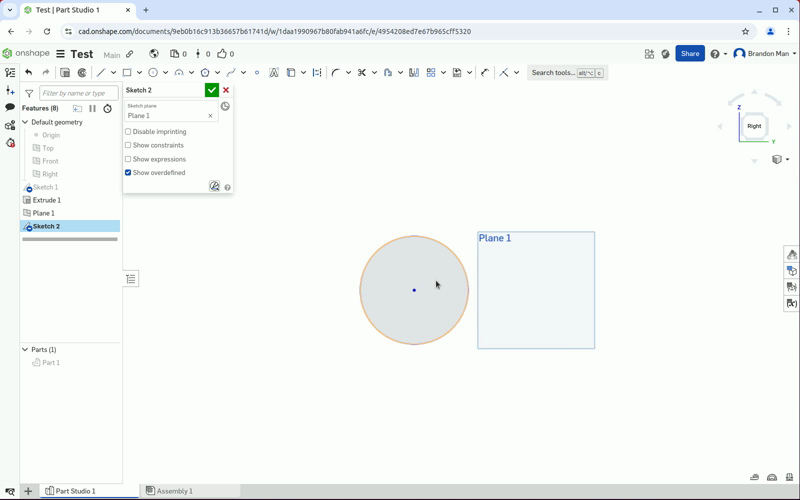
scroll(6)
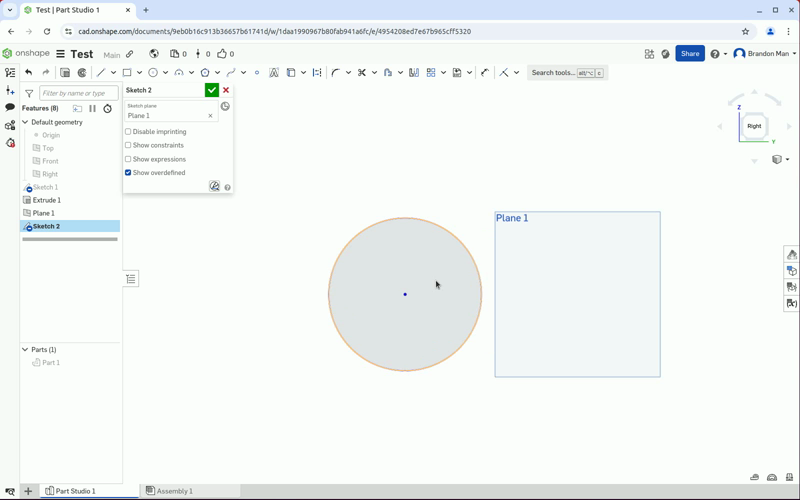
scroll(6)
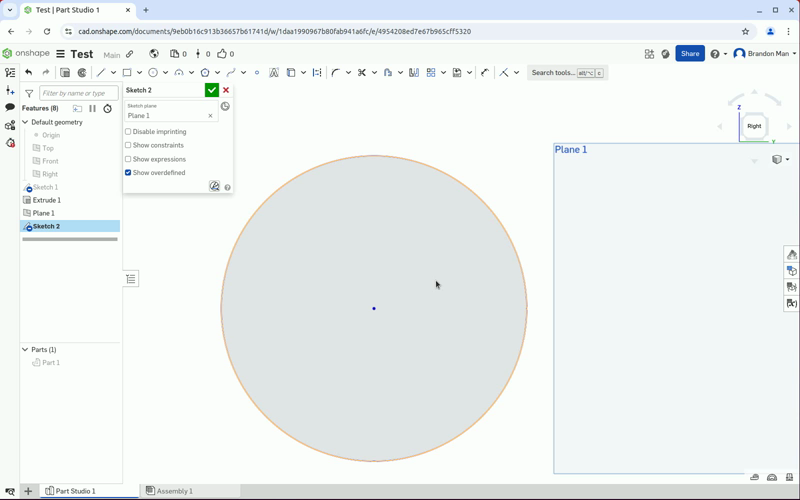
click(436, 280)
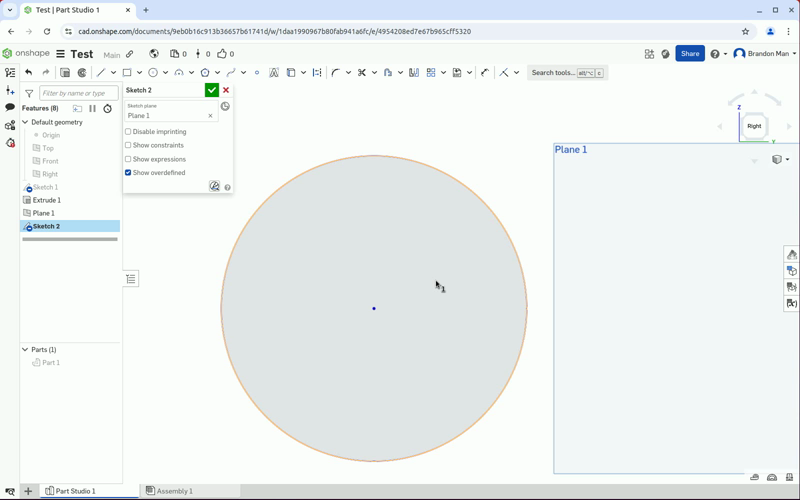
scroll(-6)
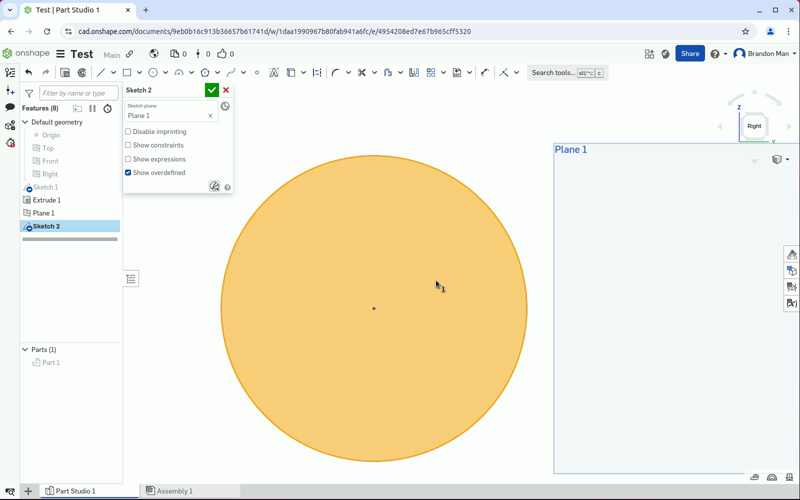
scroll(-6)
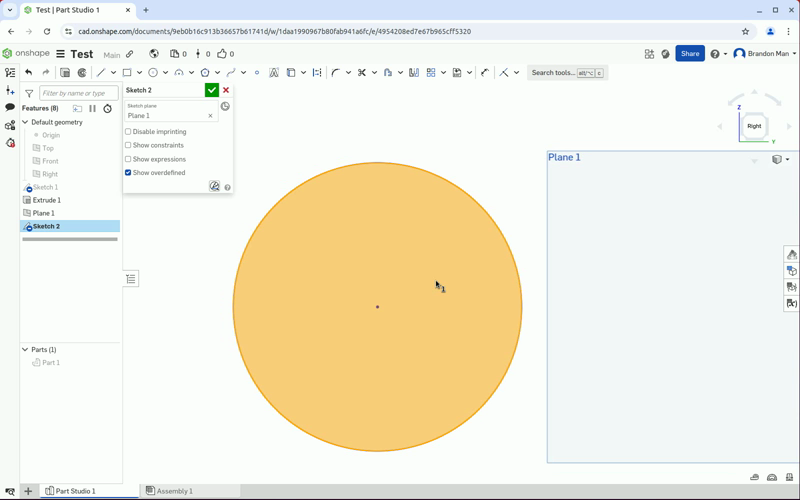
scroll(-6)
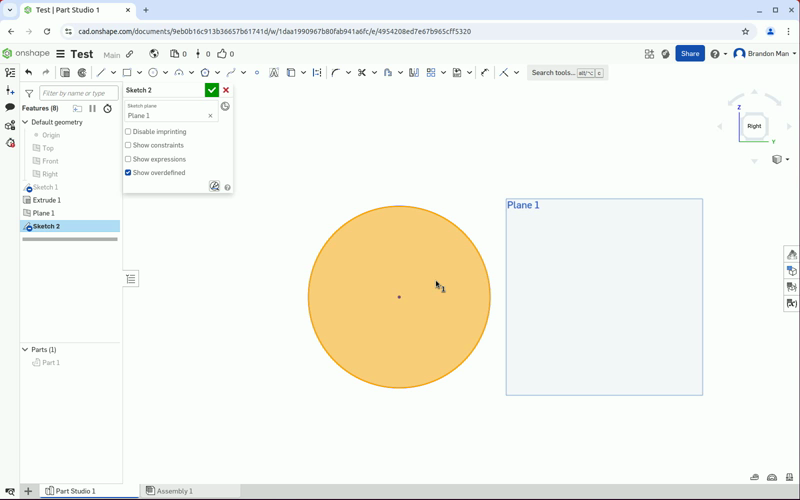
scroll(-6)
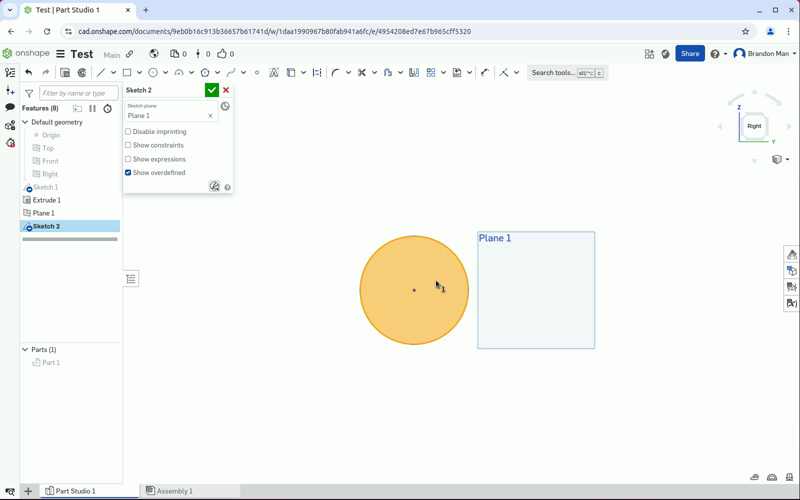
scroll(-6)
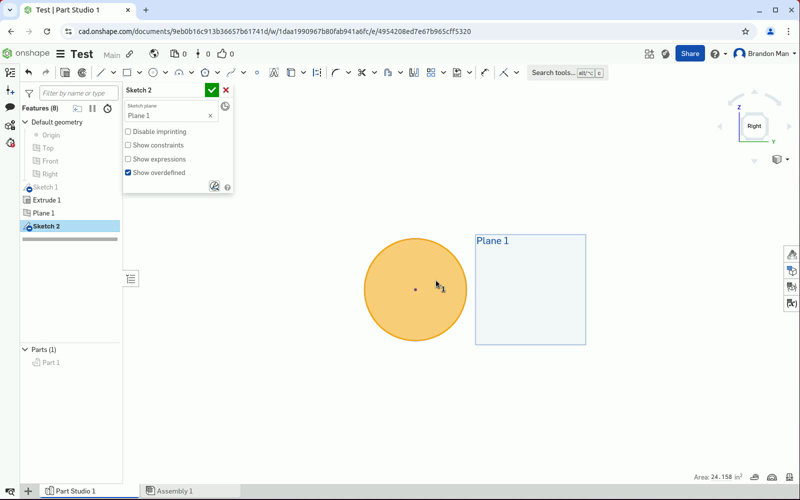
scroll(-6)
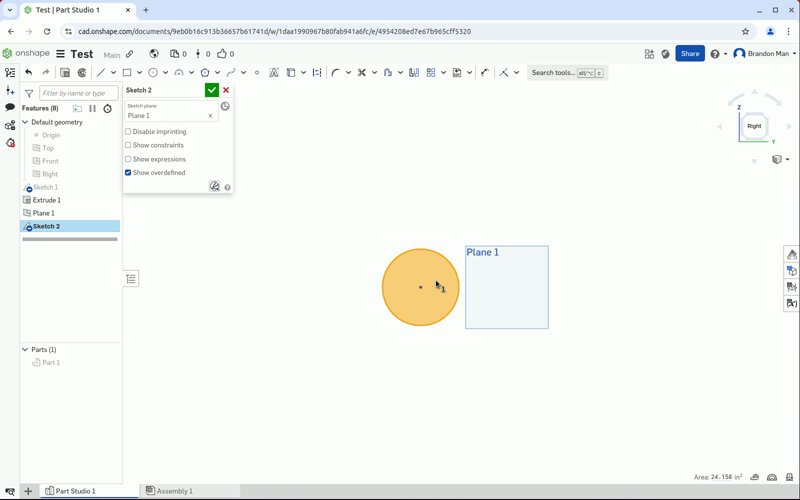
scroll(-6)
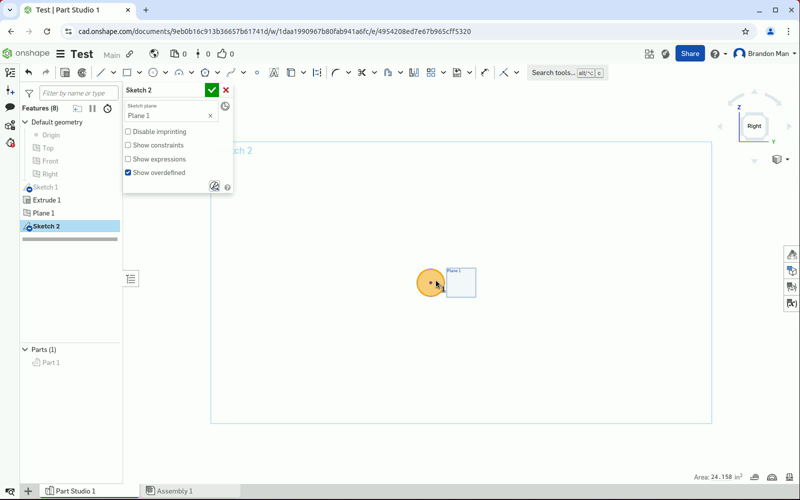
mouse_move(73, 352)
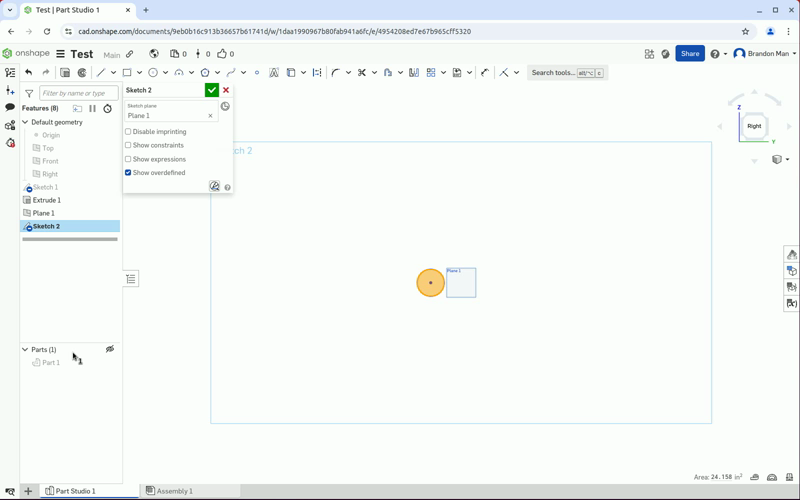
key(shift+y)
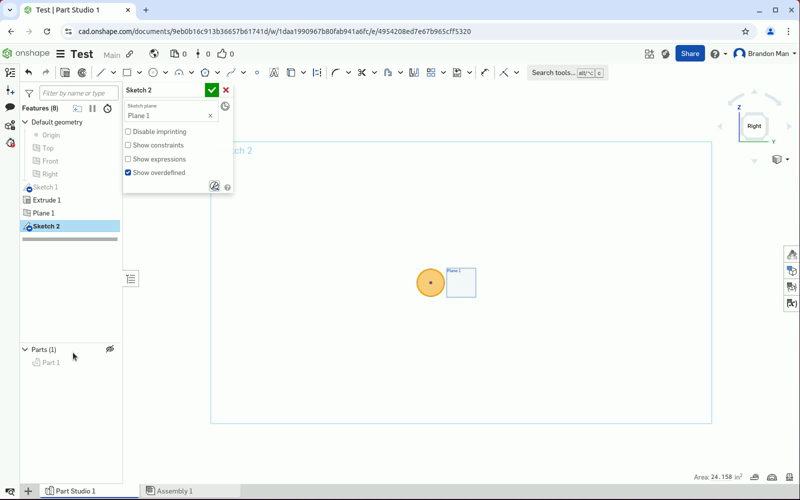
key(shift+e)
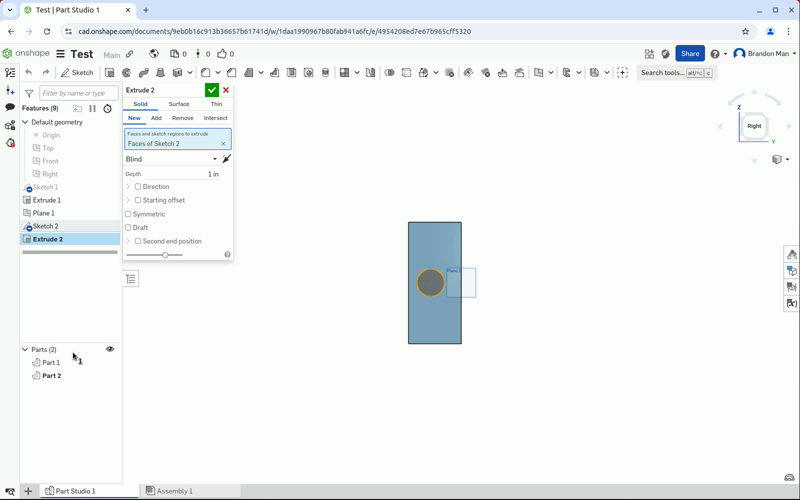
mouse_move(143, 106)
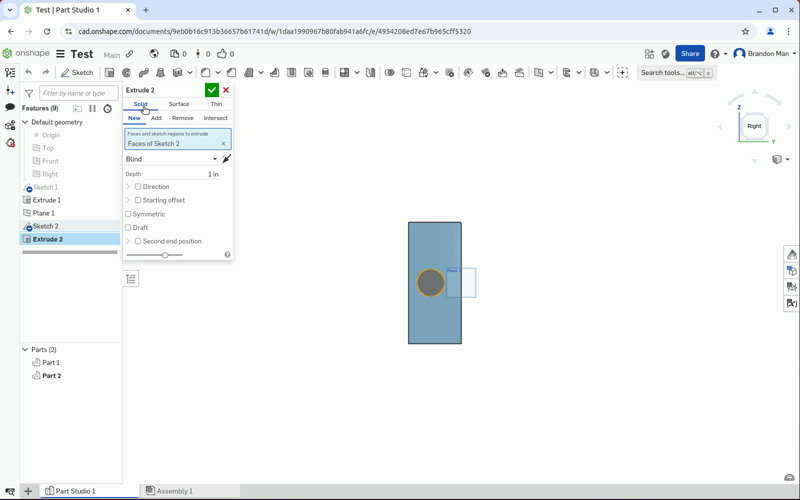
click(143, 106)
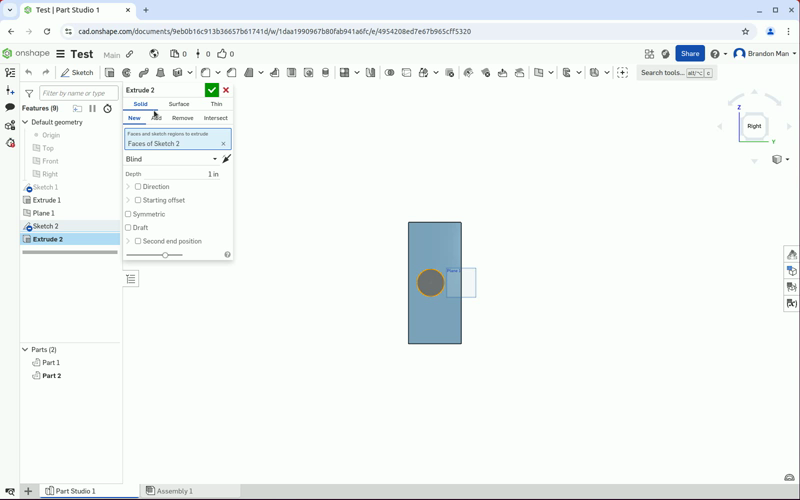
mouse_move(186, 120)
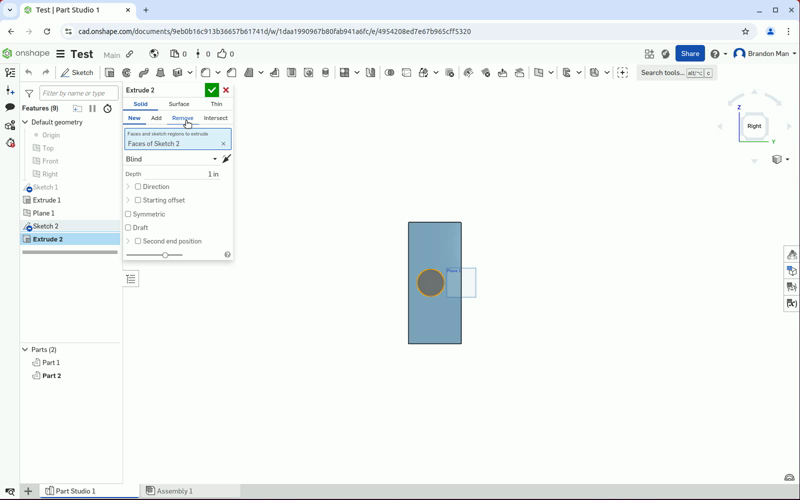
click(186, 120)
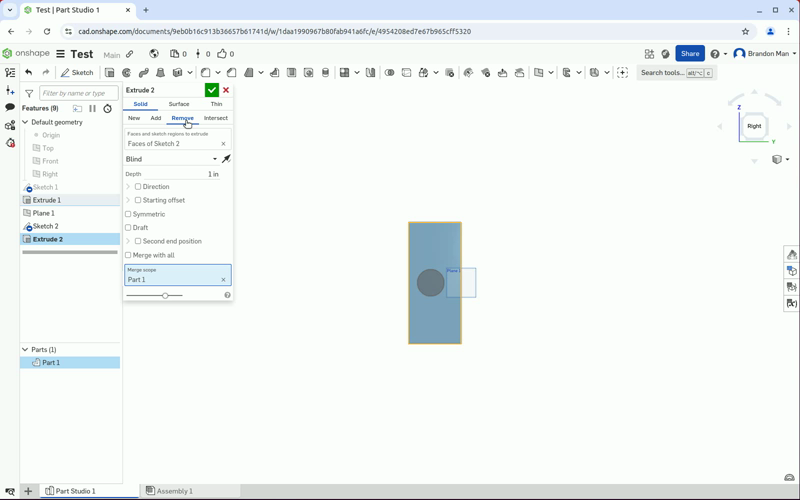
key(tab, 4)
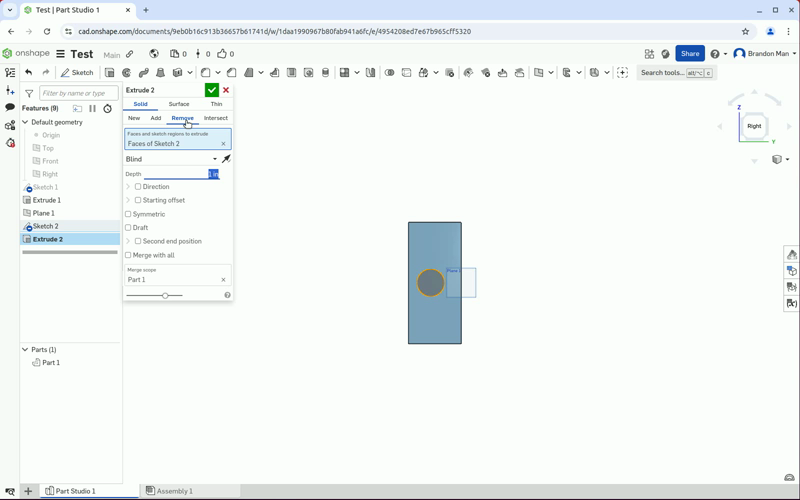
text(18.775)
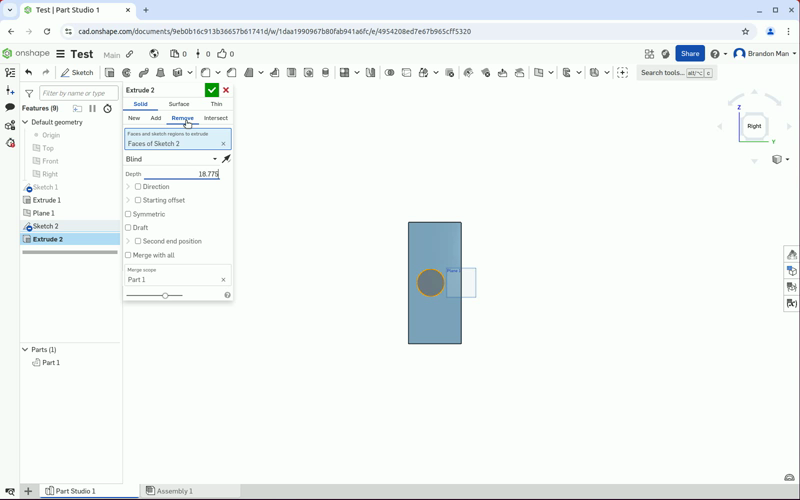
key(tab, 3)
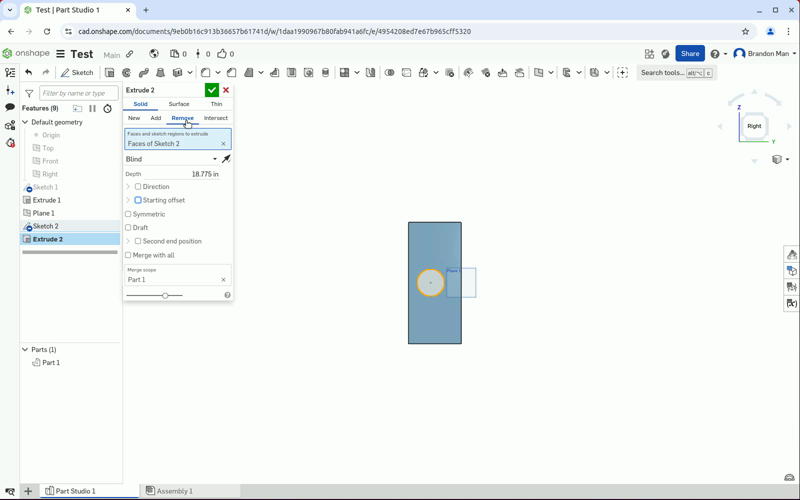
key(tab, 2)
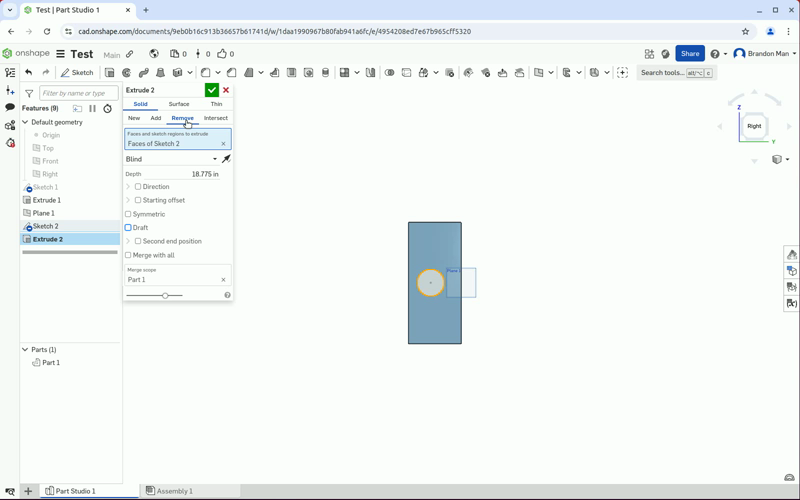
key(space)
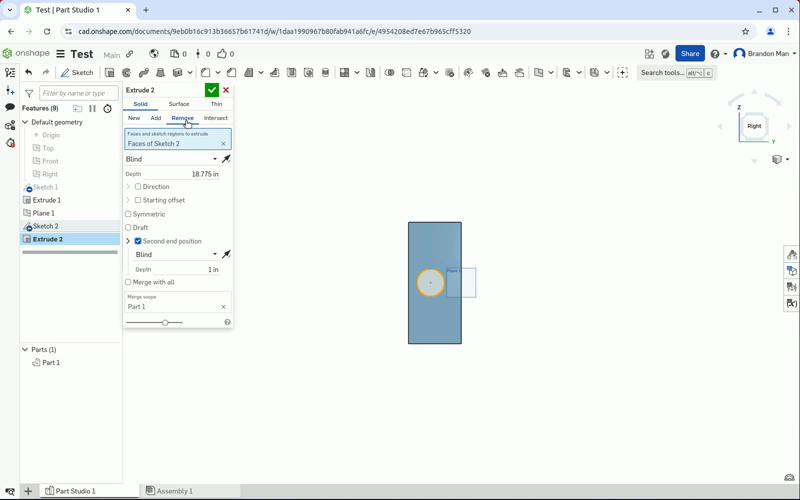
key(tab, 3)
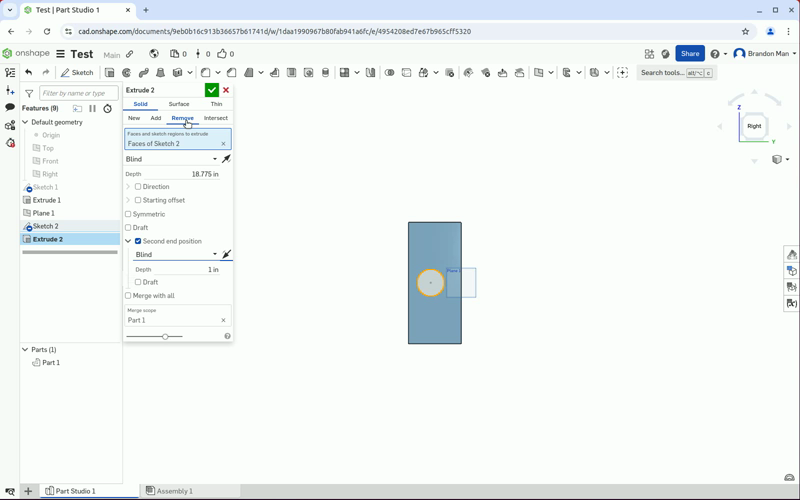
text(7.703)
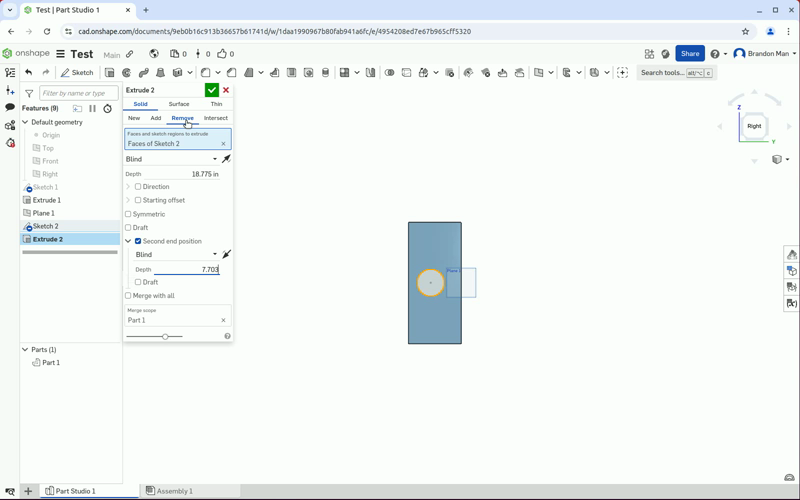
key(tab, 2)
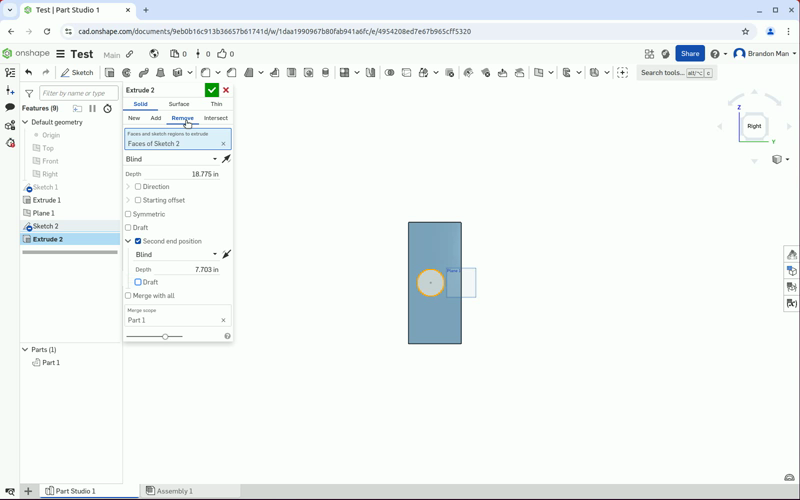
key(space)
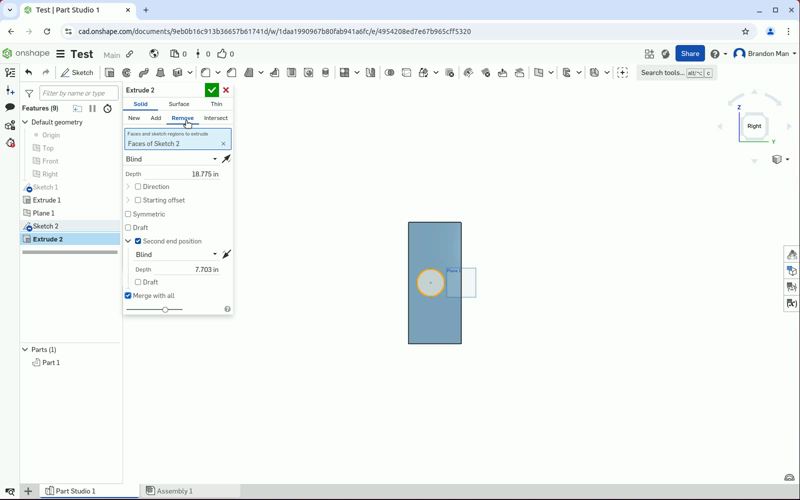
key(enter)
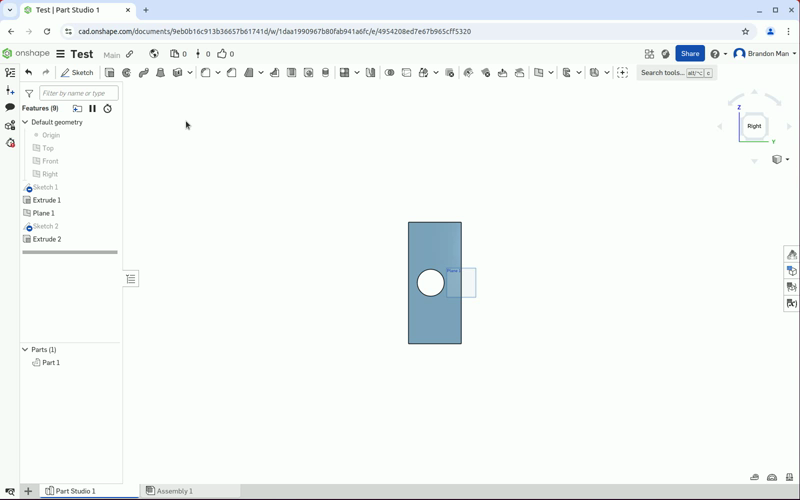
key(shift+h)
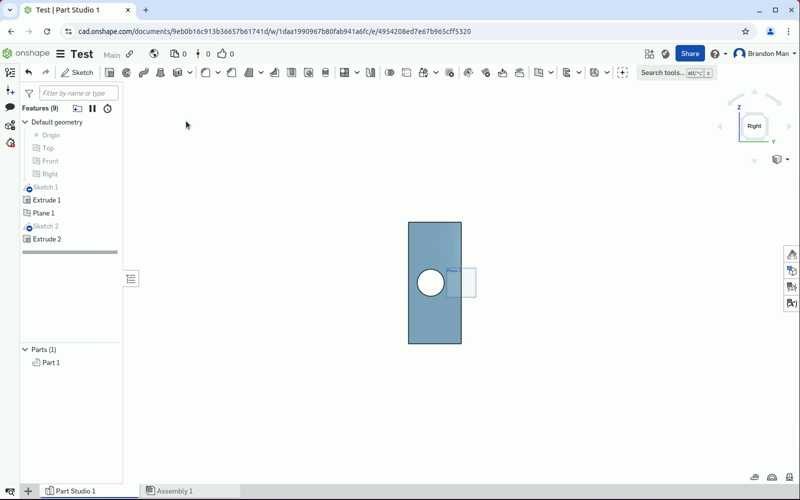
key(shift+h)
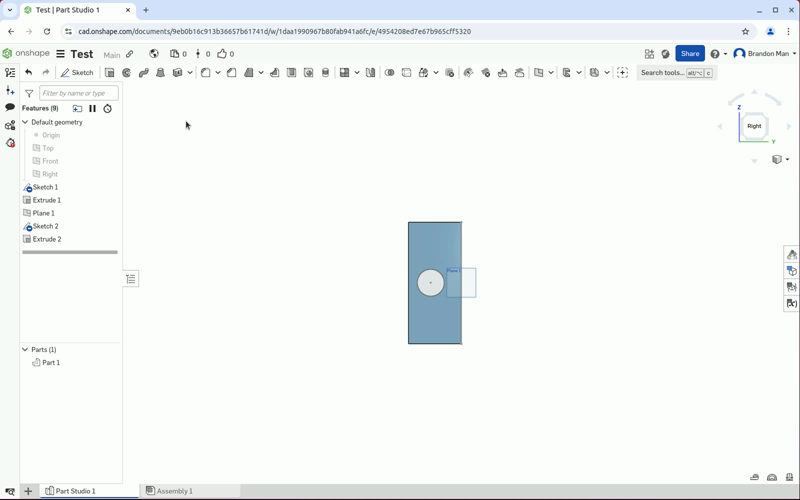
key(shift+7)
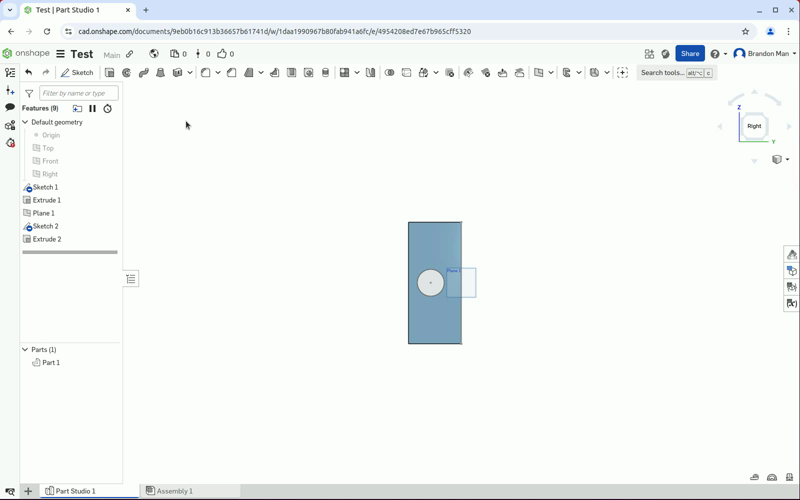
key(right, 2)
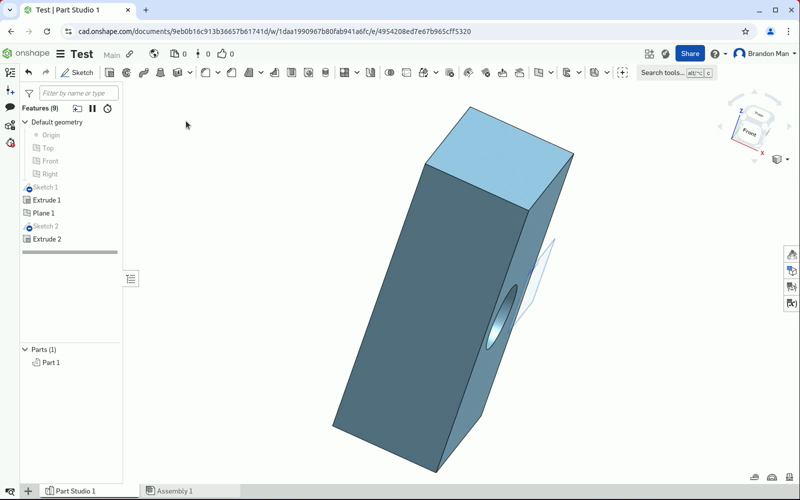
key(down, 2)
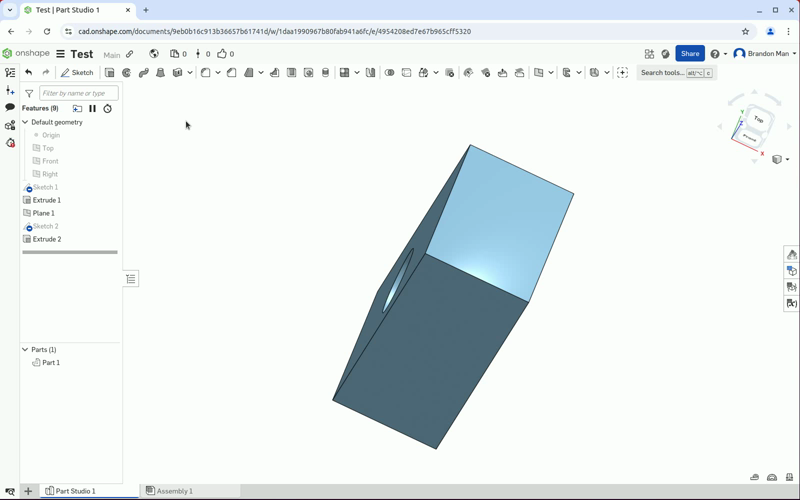
key(up, 2)
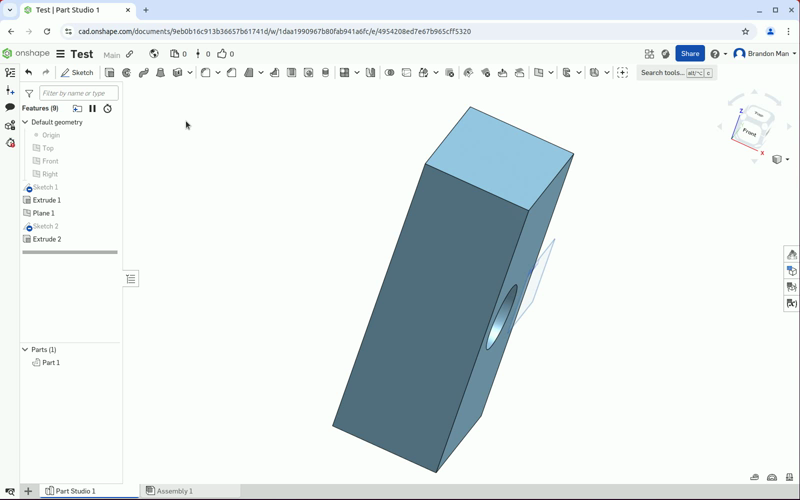
key(left, 2)
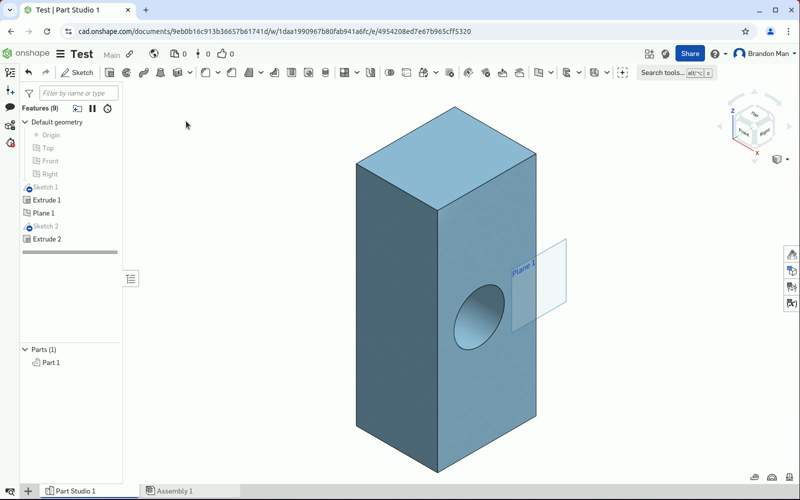
mouse_move(73, 189)
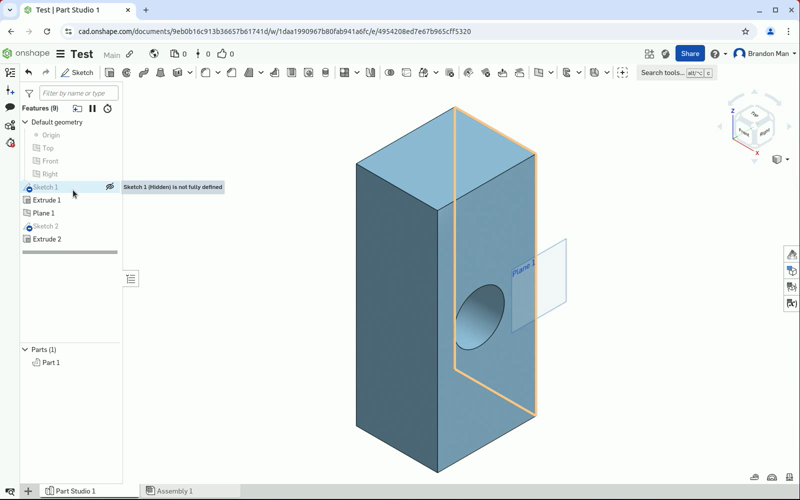
click(73, 189)